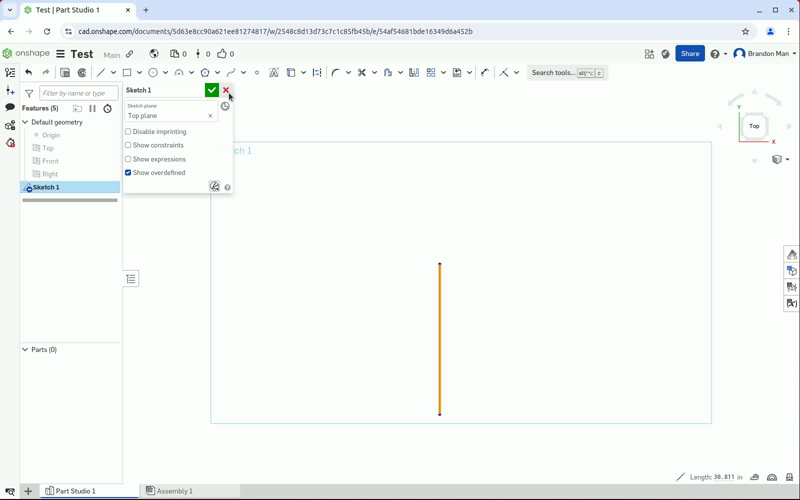
key(shift+h)
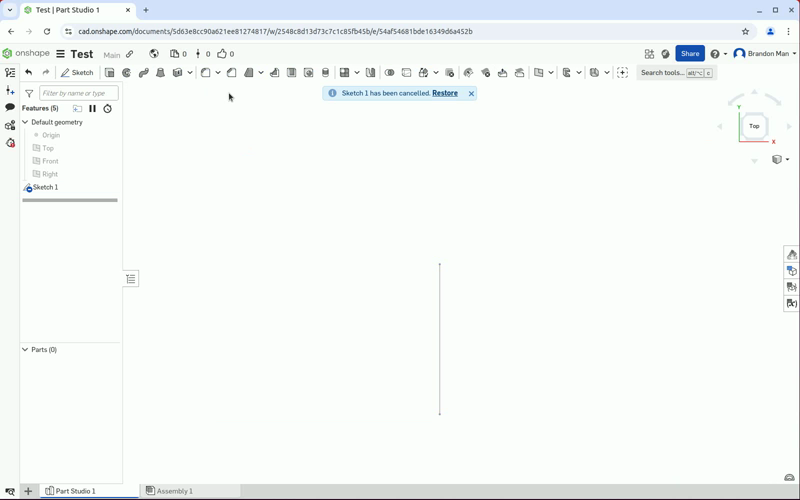
key(shift+s)
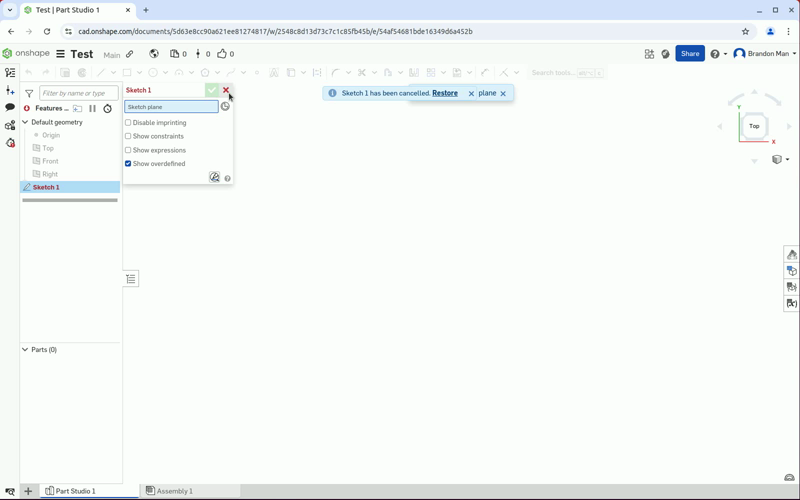
mouse_move(73, 150)
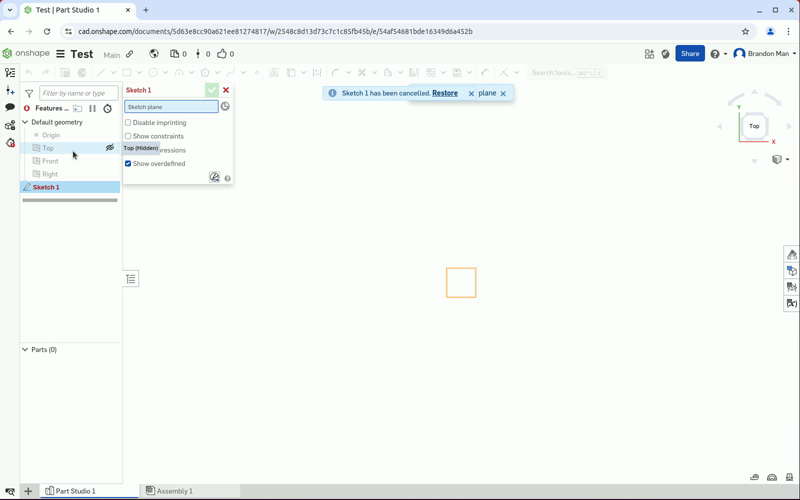
click(73, 150)
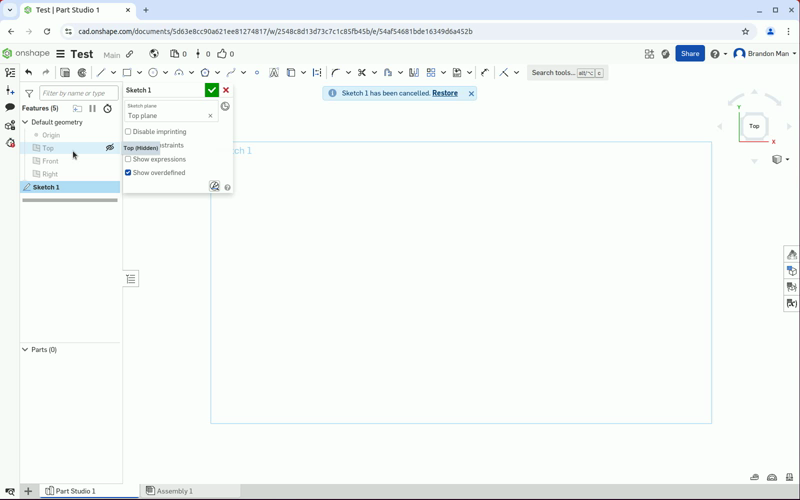
mouse_move(73, 352)
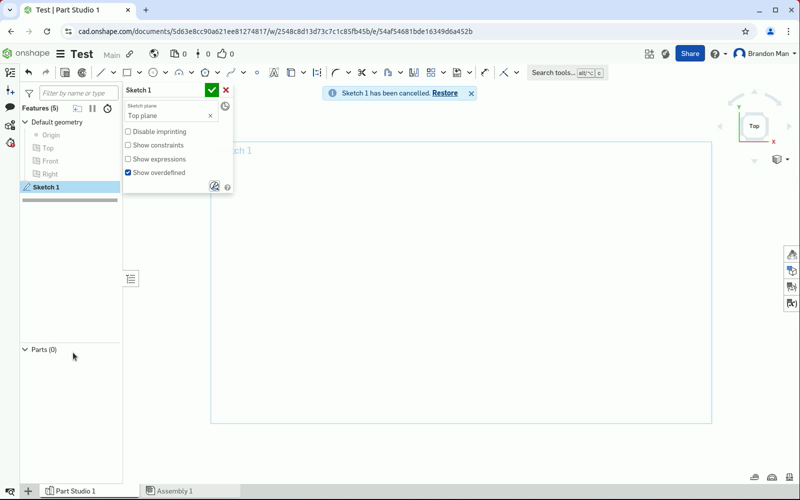
key(y)
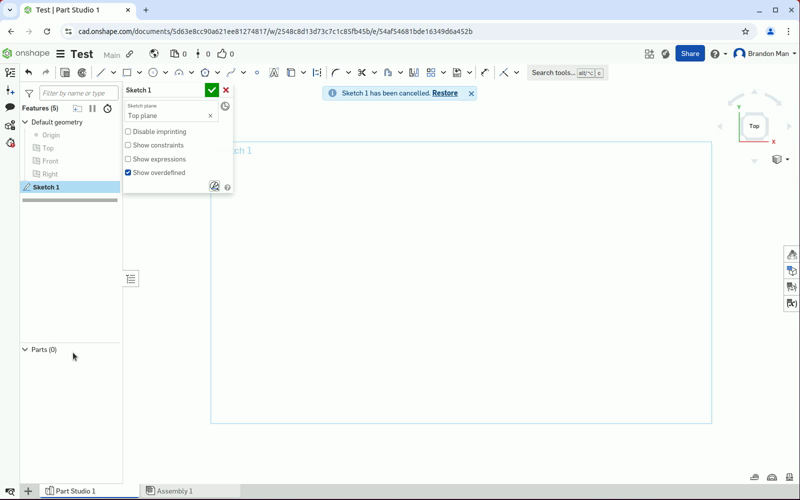
key(l)
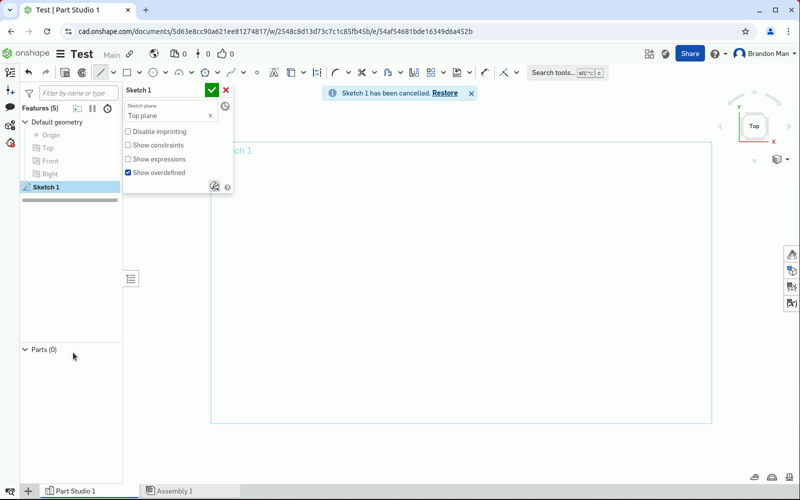
key_down(shift)
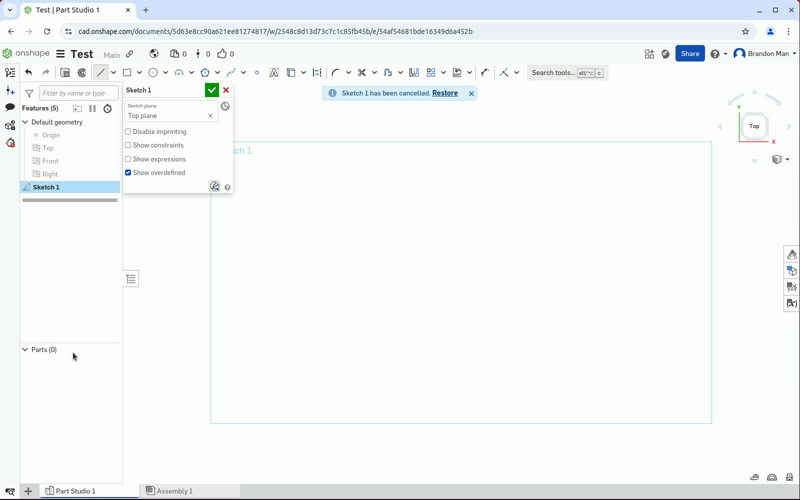
mouse_move(351, 363)
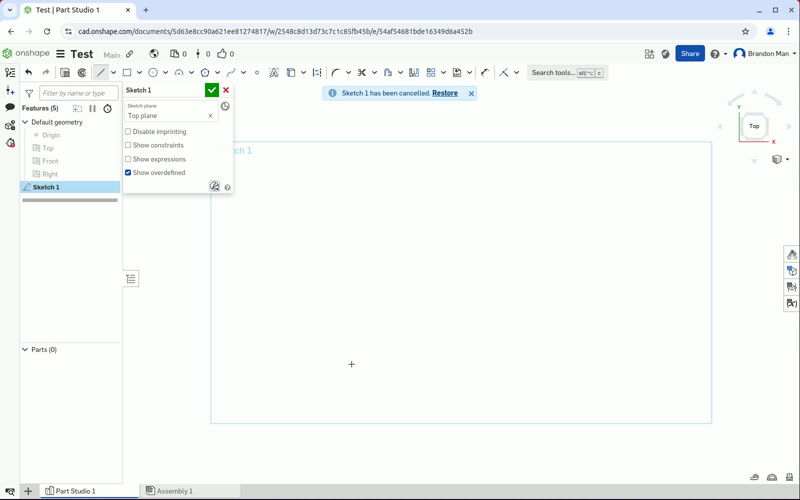
click(351, 363)
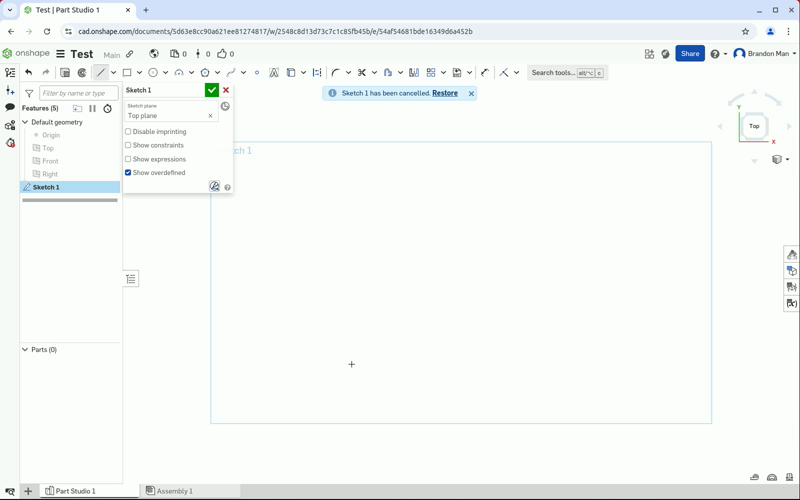
key_up(shift)
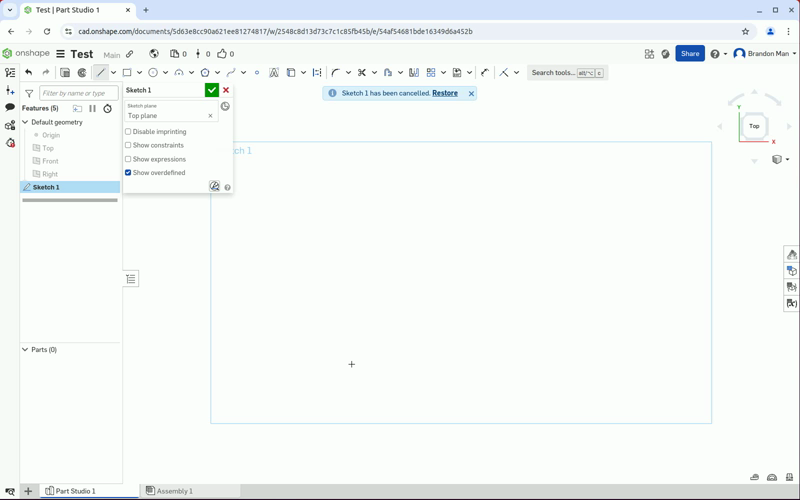
key_down(shift)
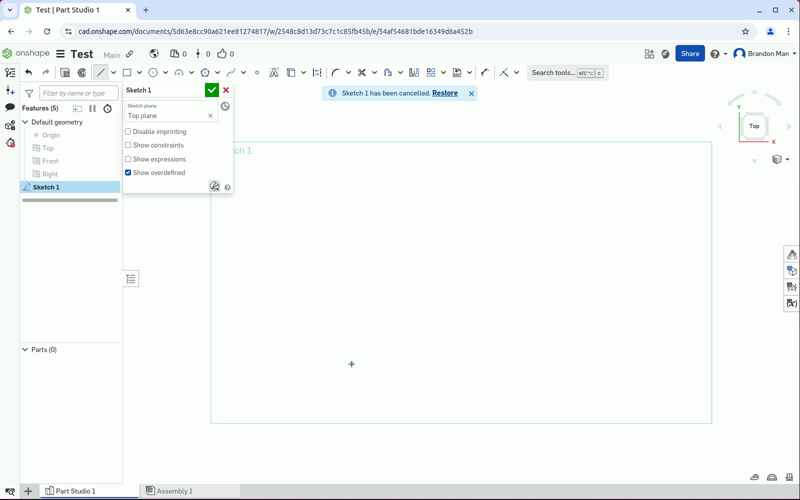
mouse_move(569, 363)
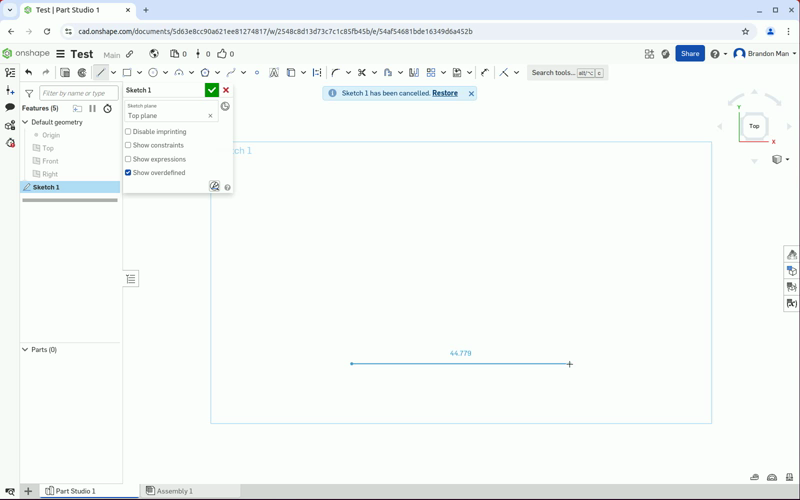
click(569, 363)
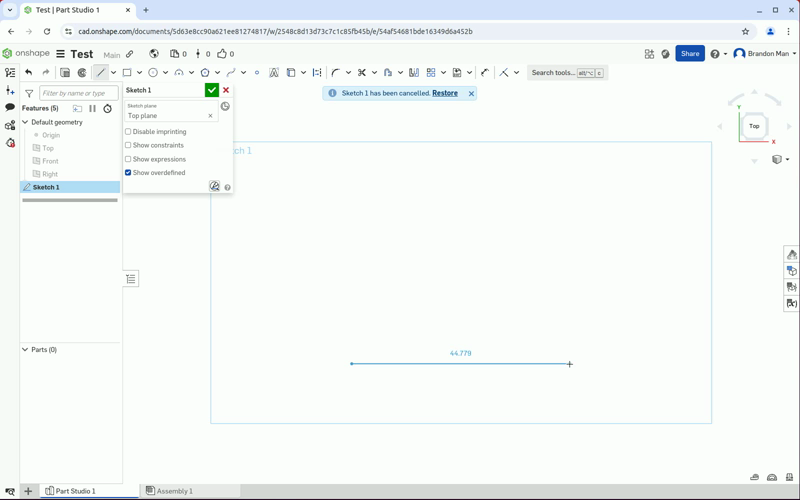
key_up(shift)
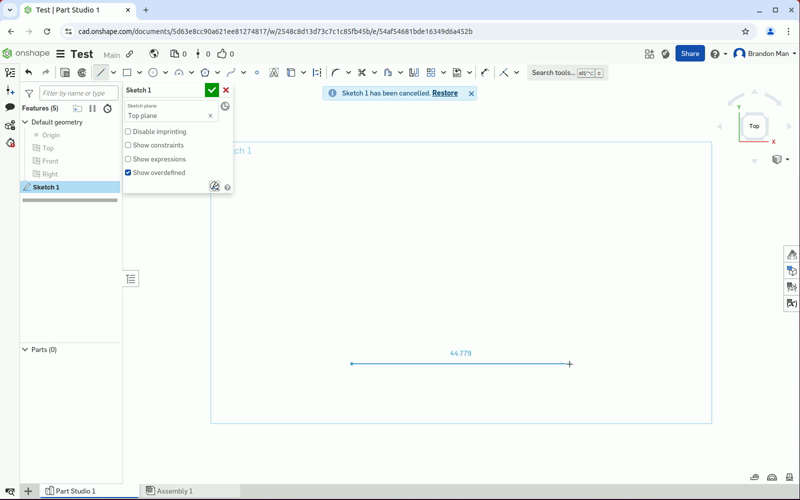
key_down(shift)
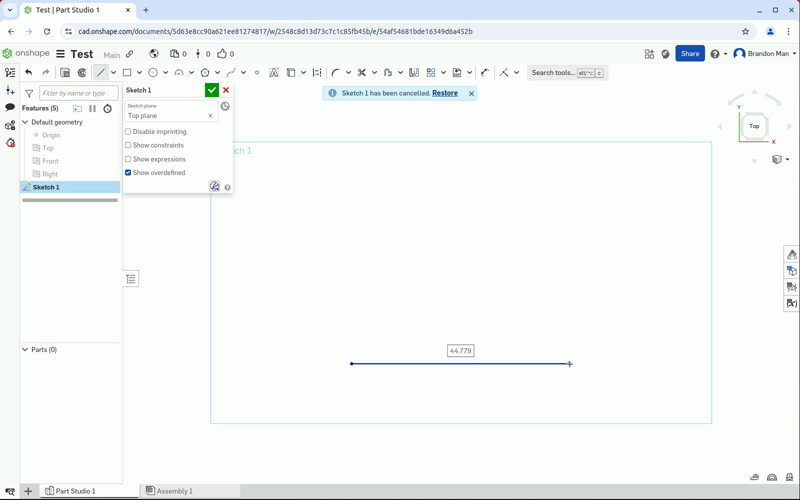
mouse_move(569, 203)
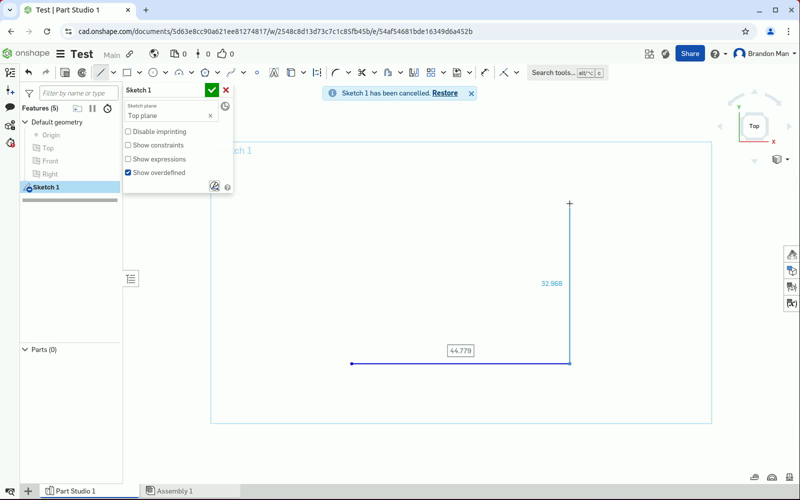
click(569, 203)
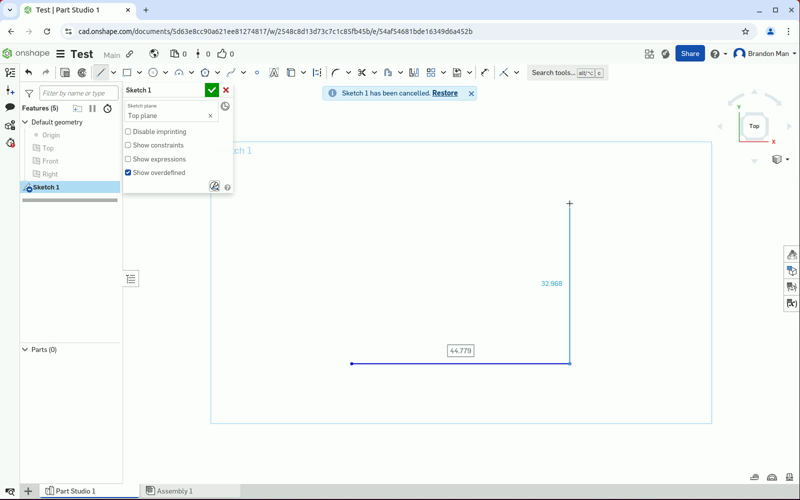
key_up(shift)
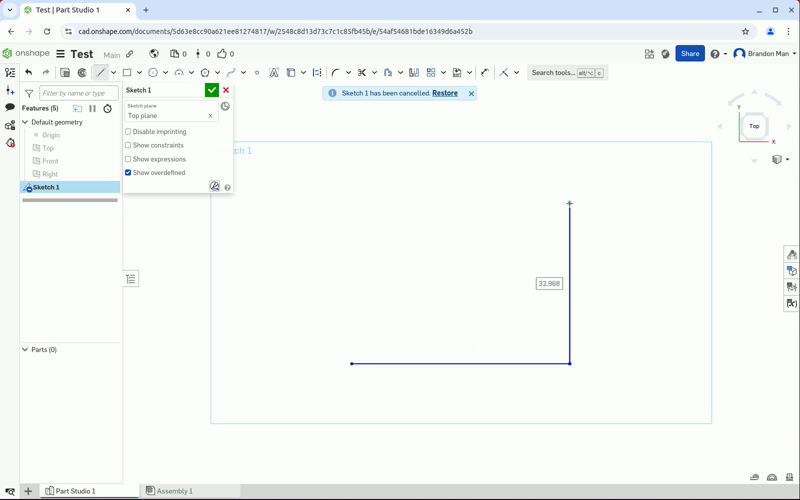
key_down(shift)
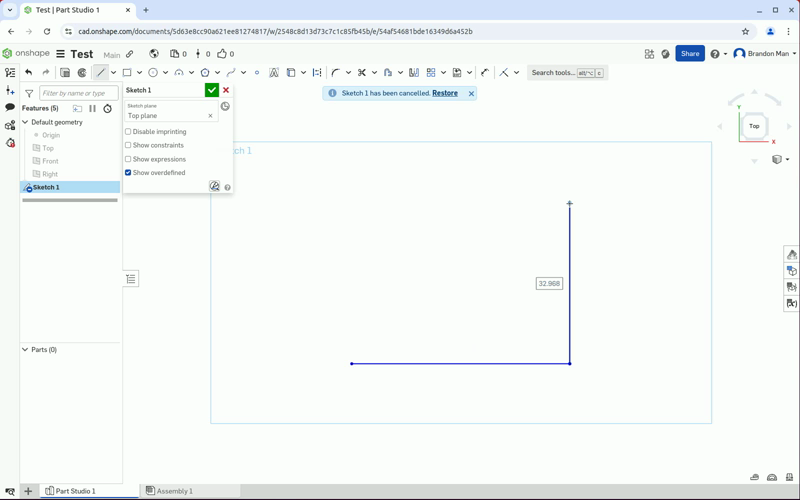
mouse_move(351, 203)
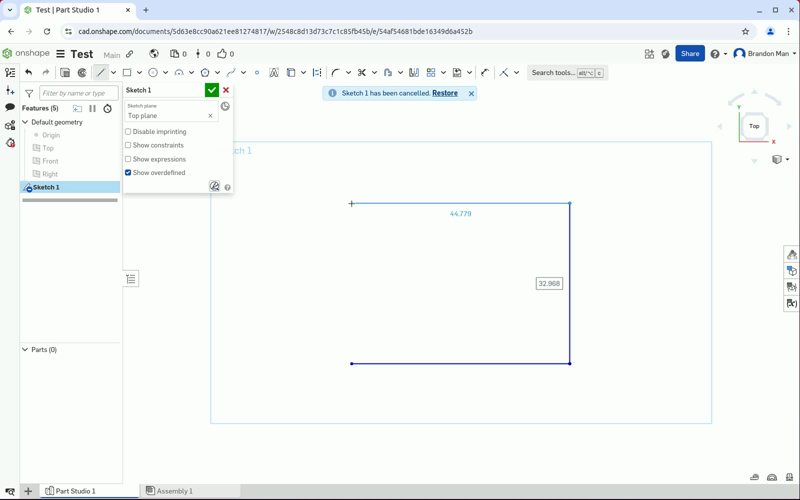
click(351, 203)
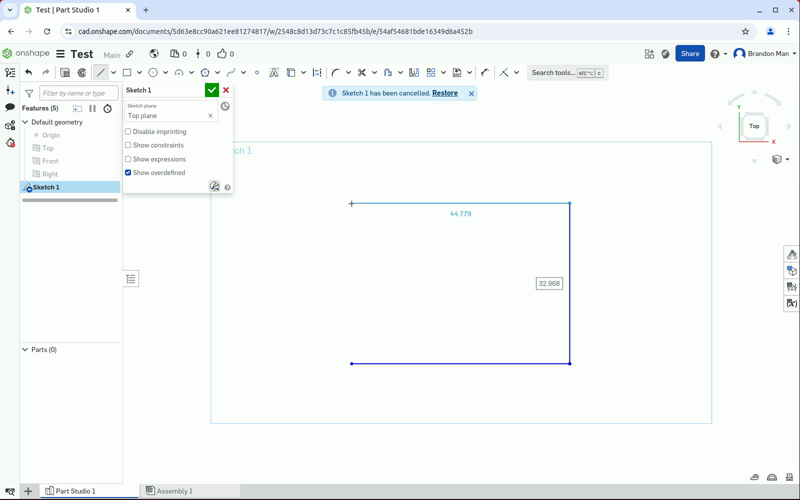
key_up(shift)
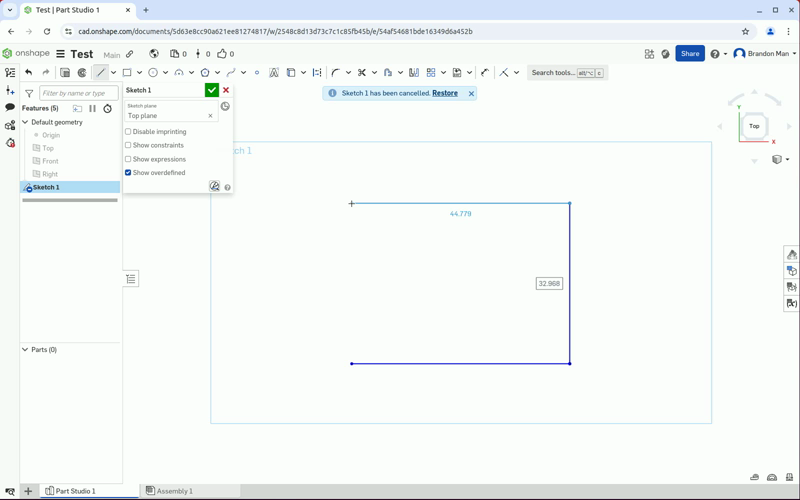
key_down(shift)
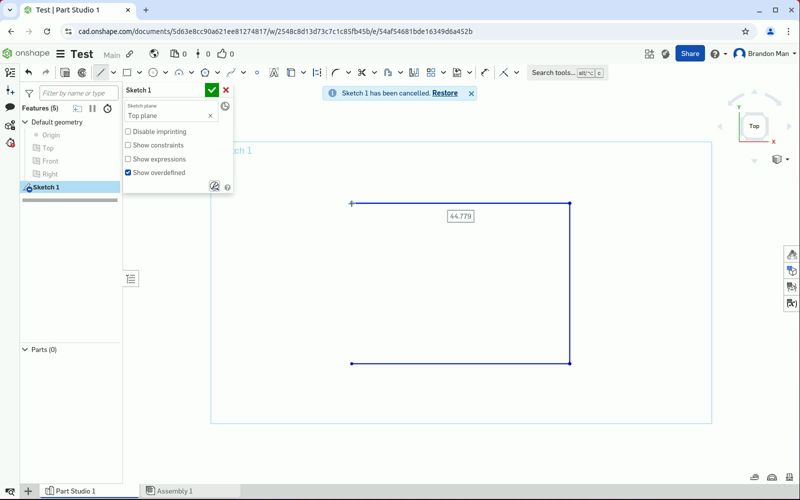
mouse_move(351, 363)
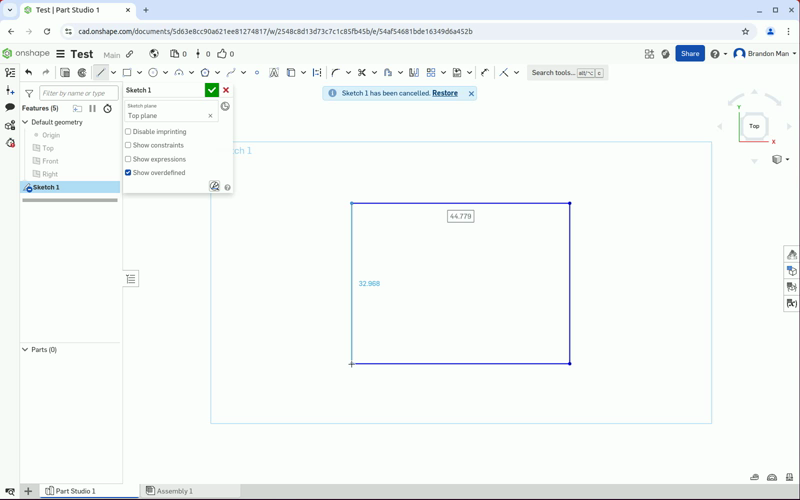
key_up(shift)
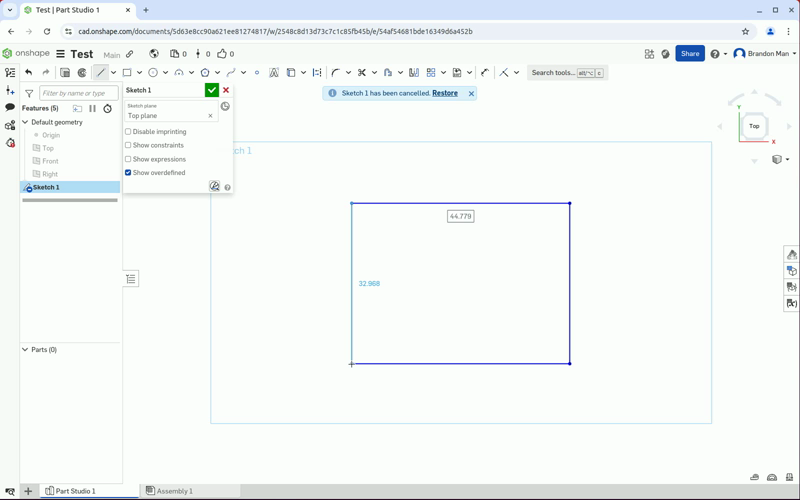
click(351, 363)
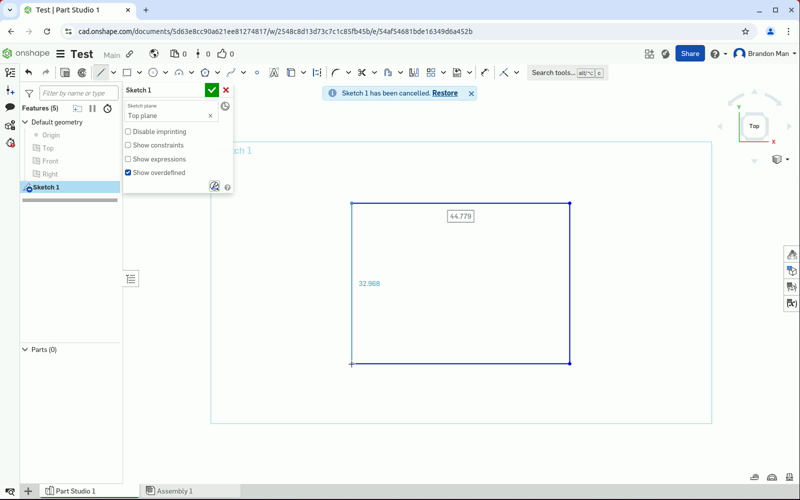
key(esc)
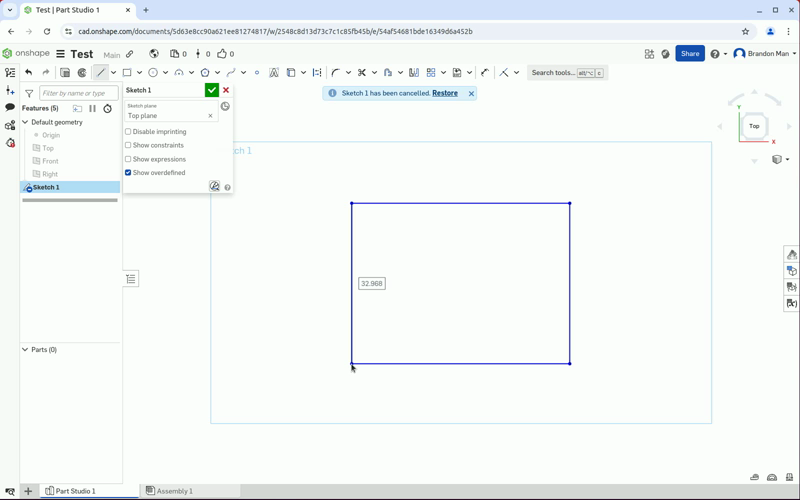
mouse_move(484, 326)
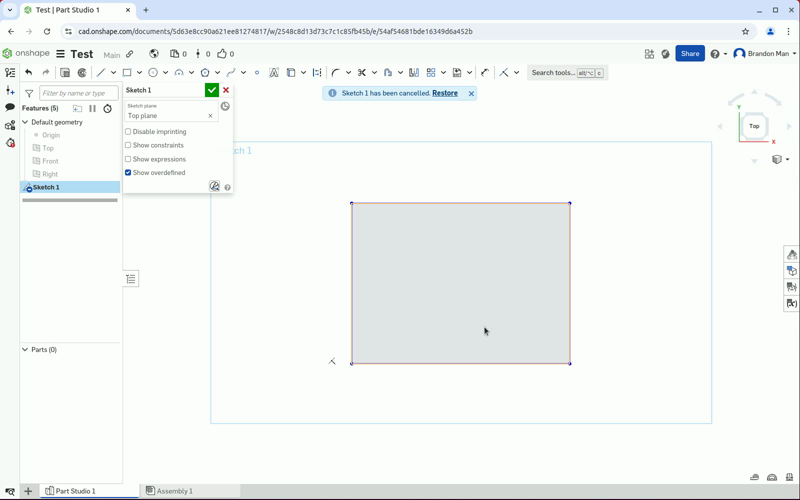
click(484, 326)
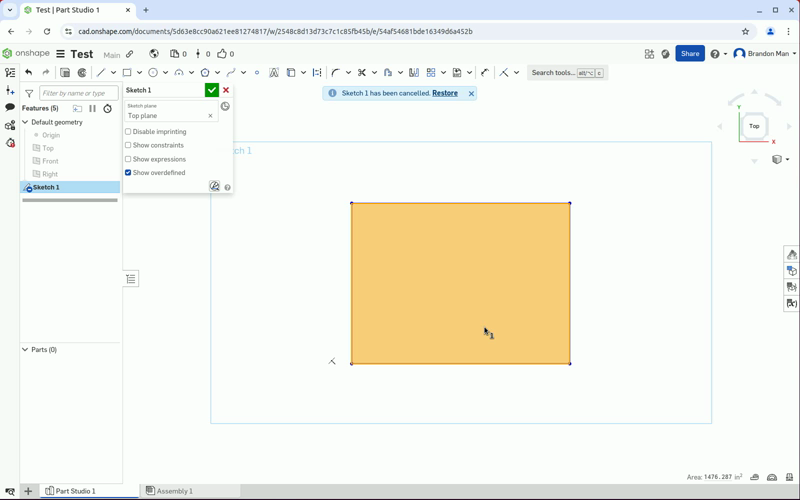
mouse_move(73, 352)
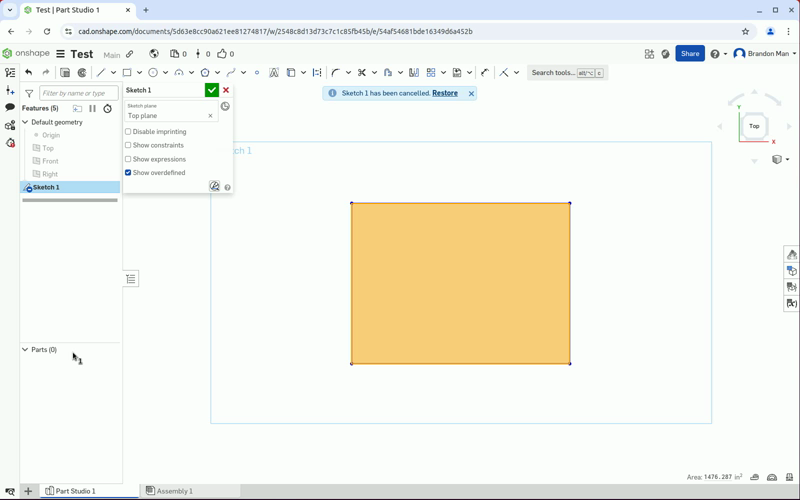
key(shift+y)
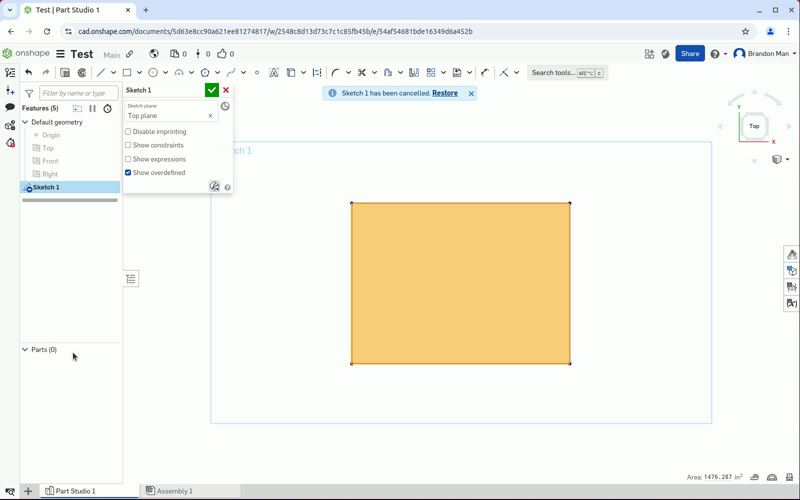
key(shift+e)
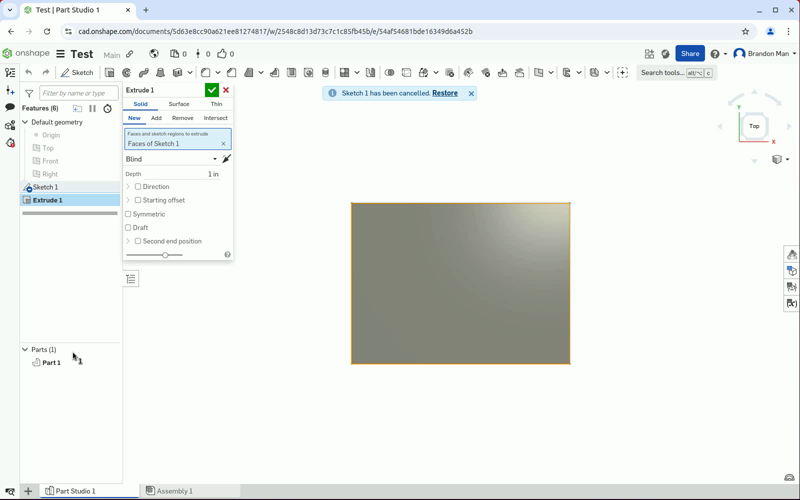
mouse_move(143, 106)
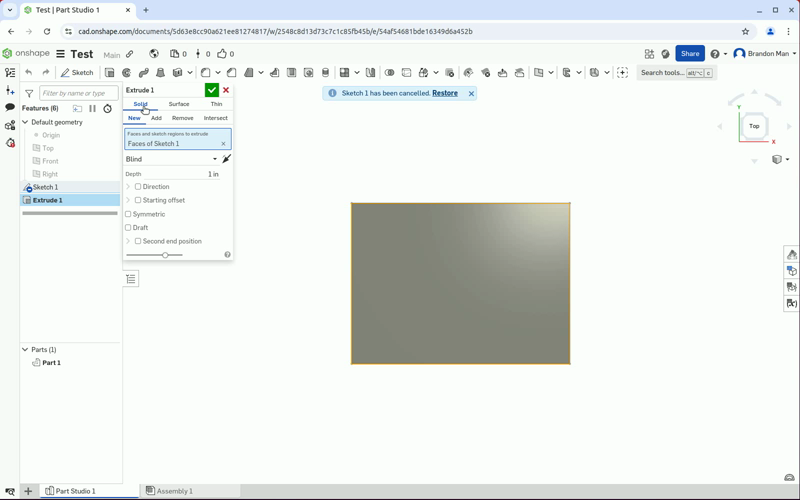
click(143, 106)
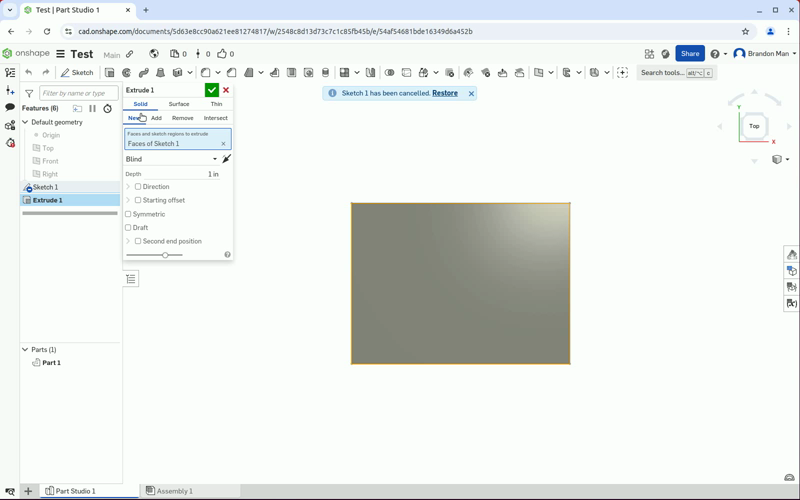
mouse_move(137, 120)
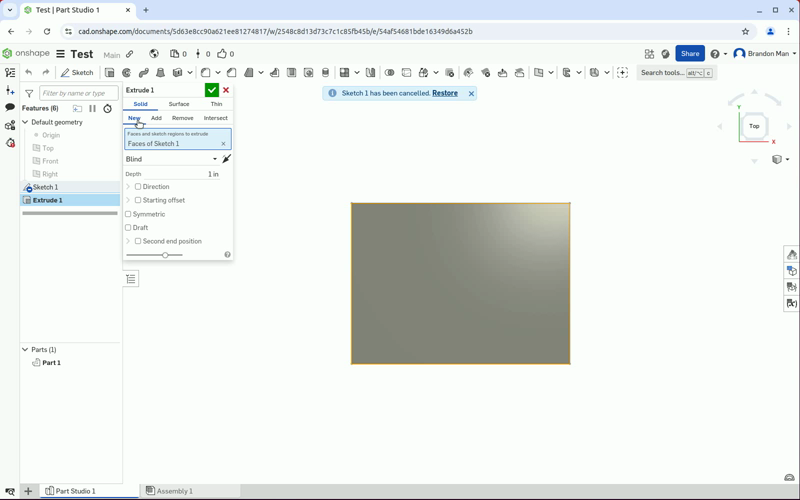
click(137, 120)
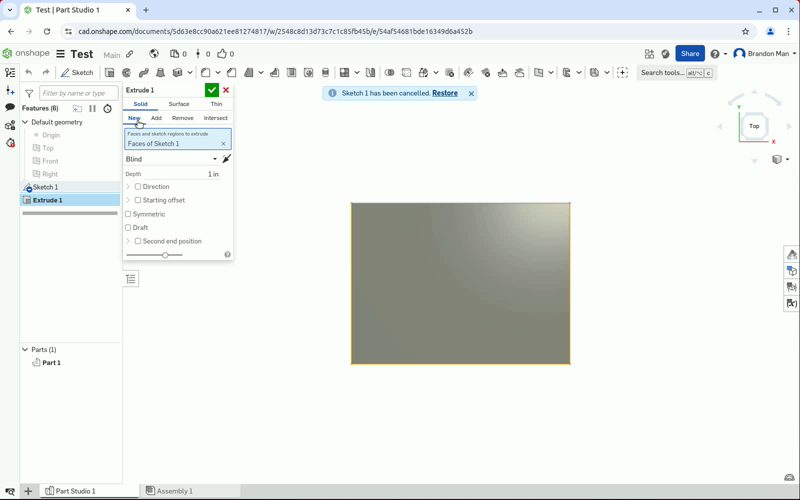
key(tab, 4)
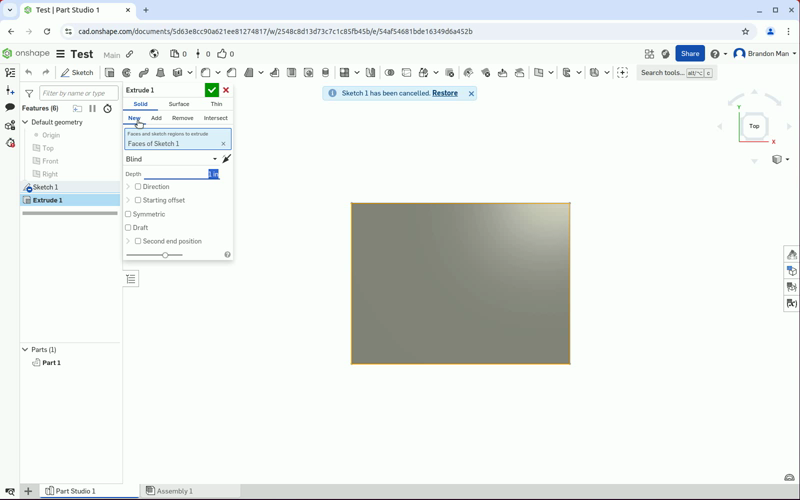
text(0.722)
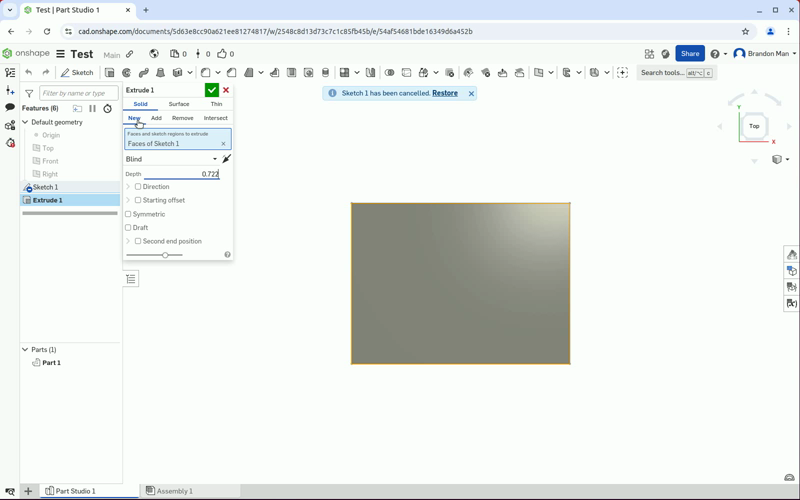
key(enter)
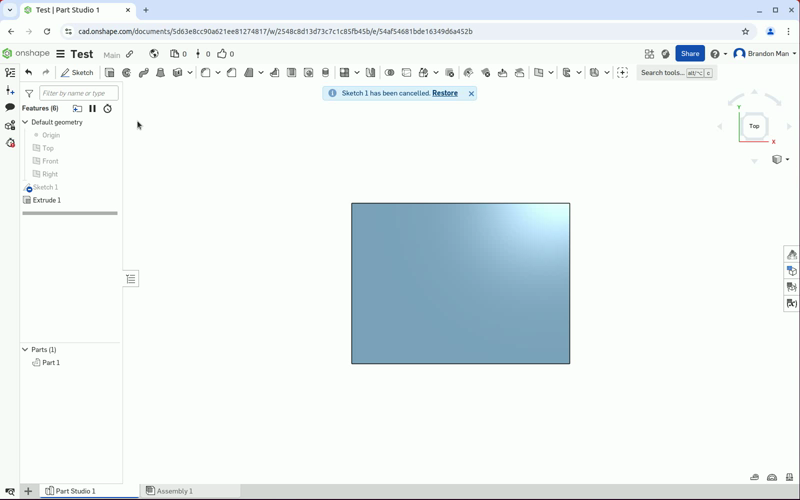
key(shift+h)
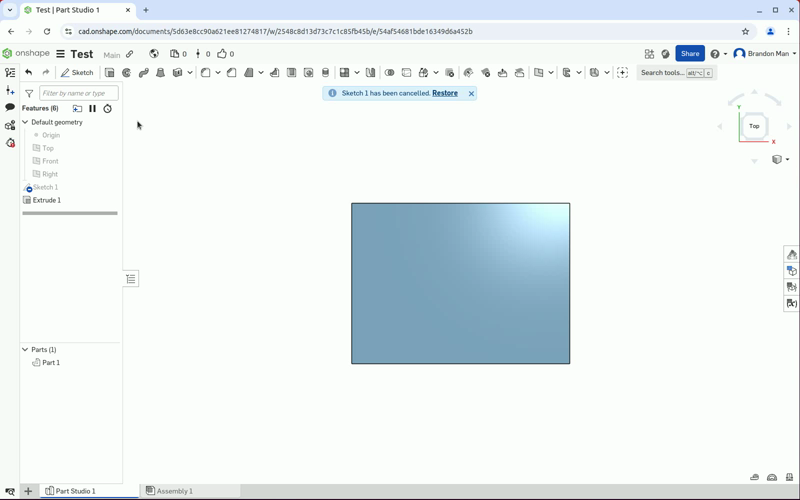
key(shift+h)
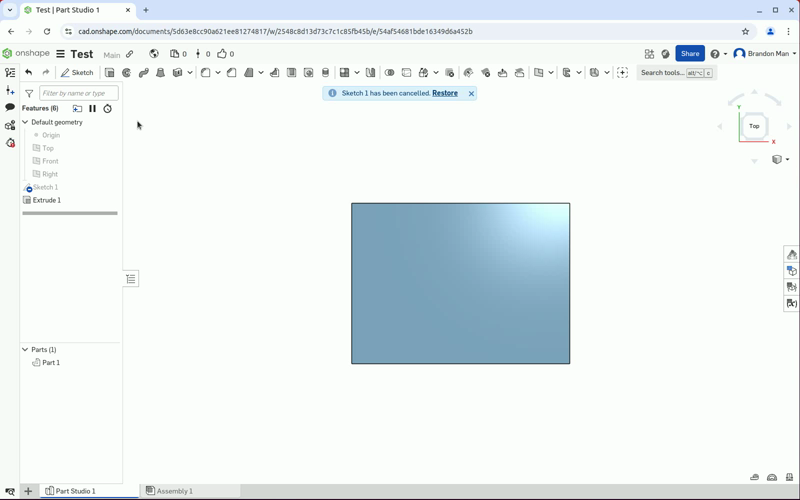
mouse_move(73, 189)
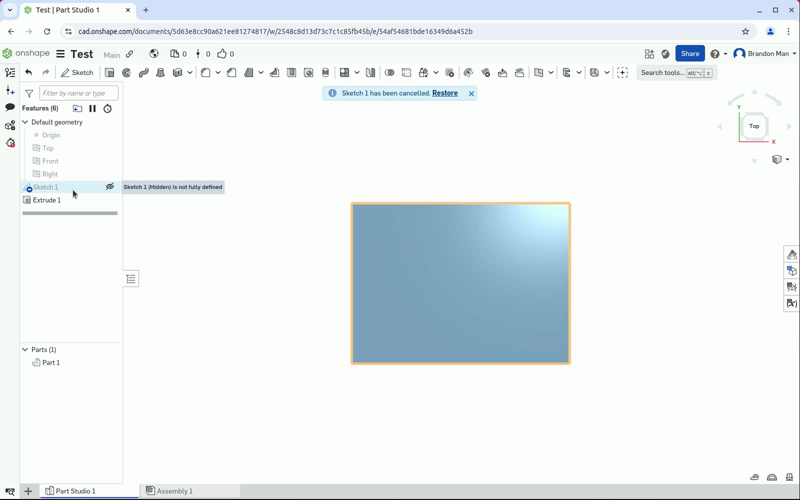
click(73, 189)
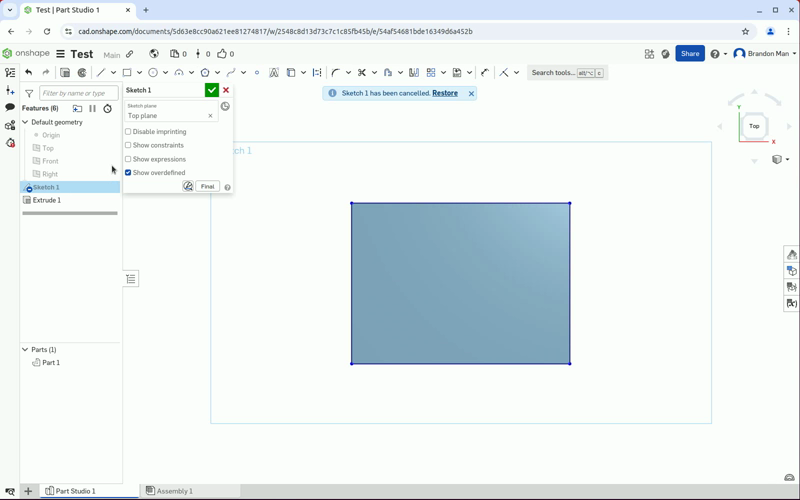
mouse_move(229, 92)
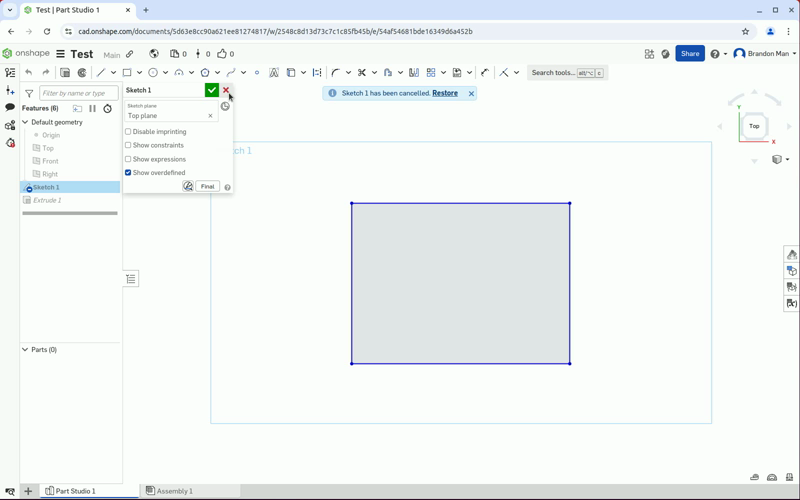
click(229, 92)
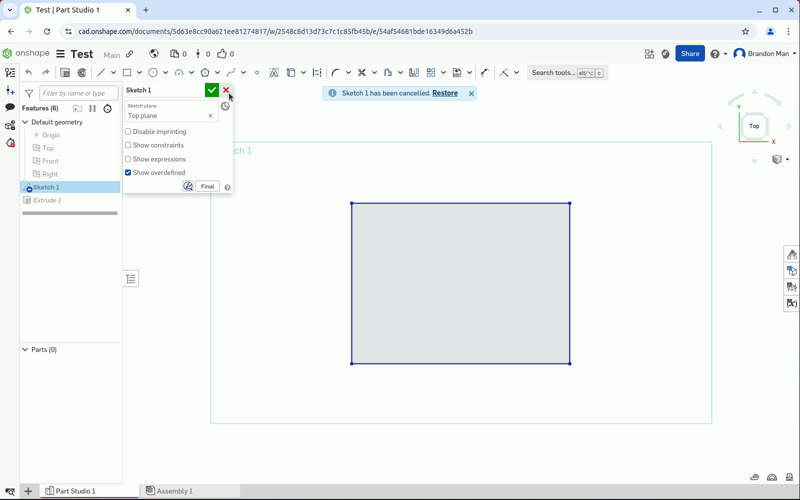
key(shift+s)
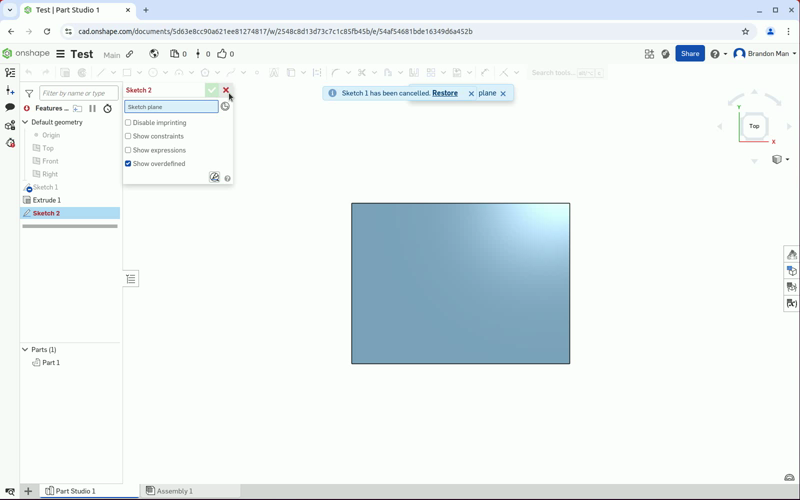
mouse_move(73, 150)
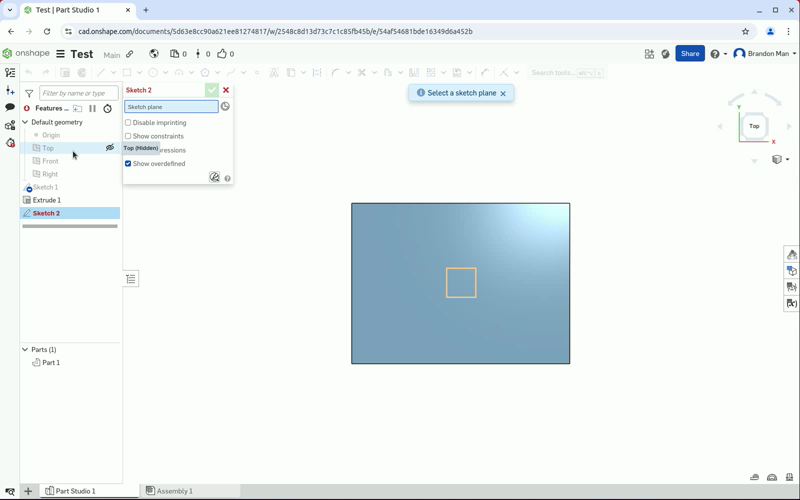
click(73, 150)
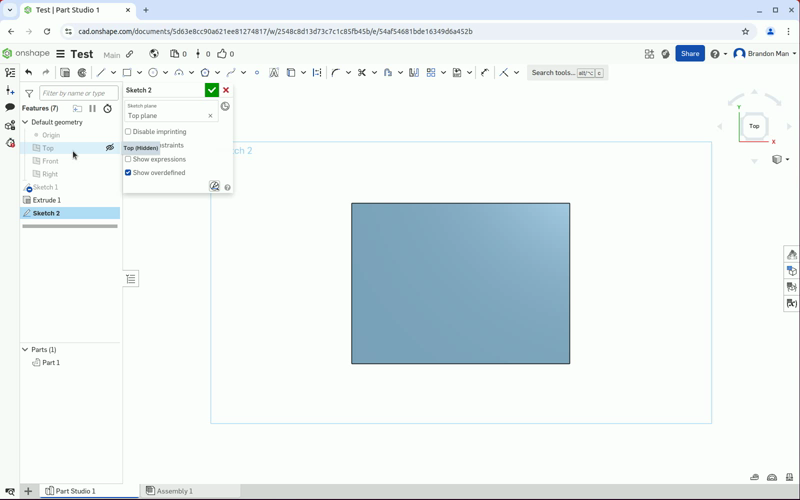
mouse_move(73, 352)
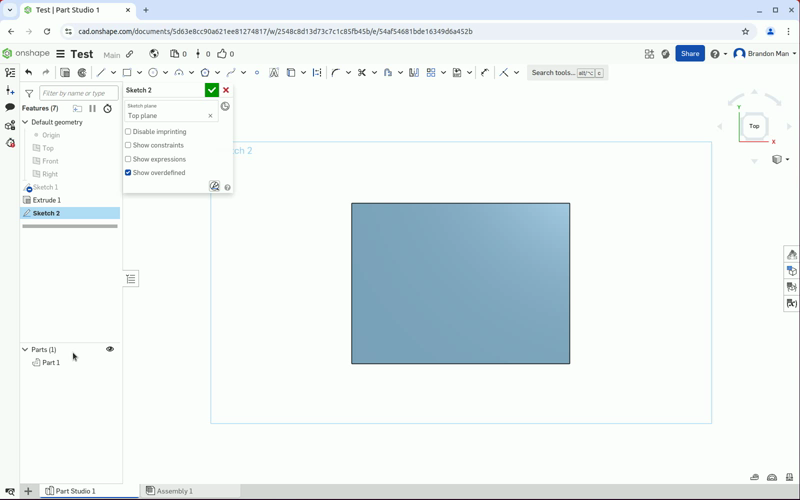
key(y)
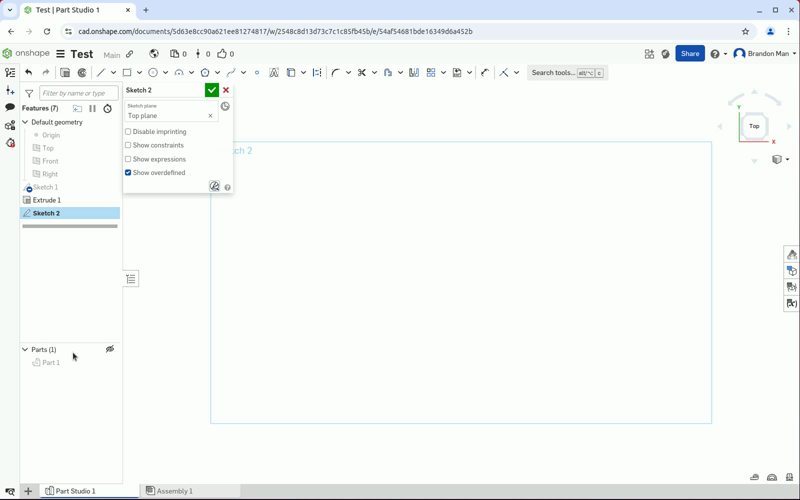
key(l)
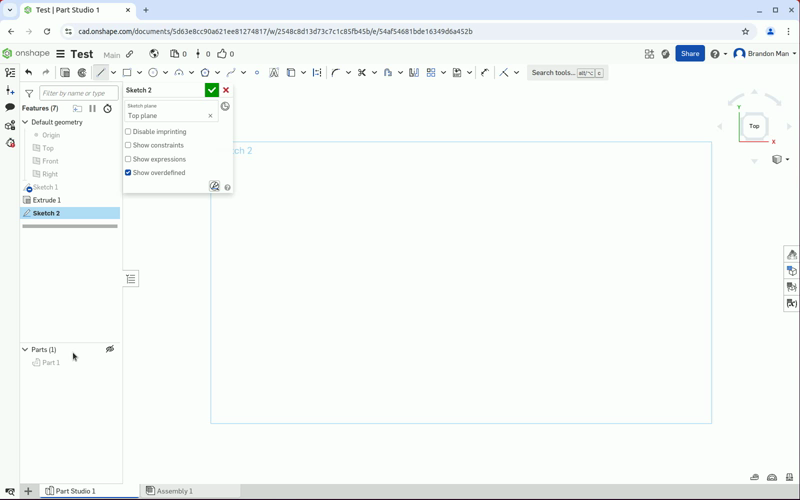
key_down(shift)
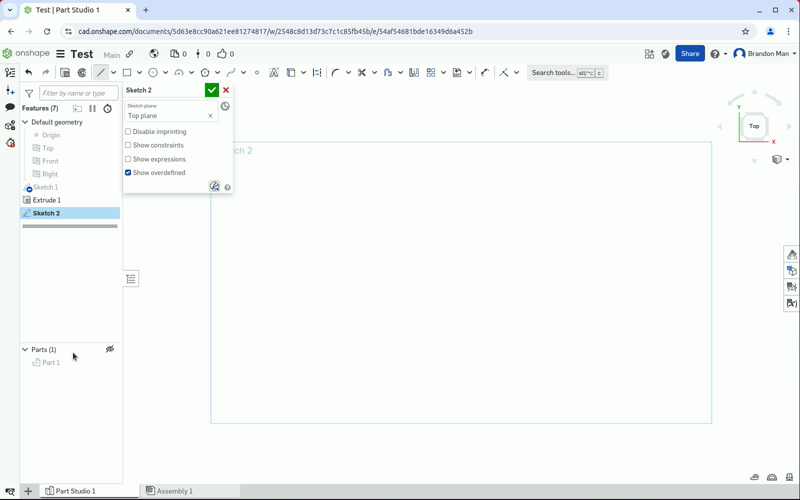
mouse_move(348, 366)
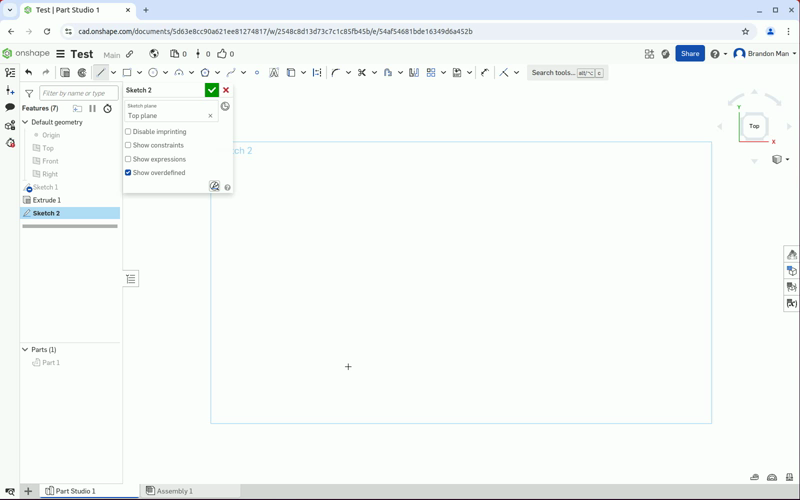
click(348, 366)
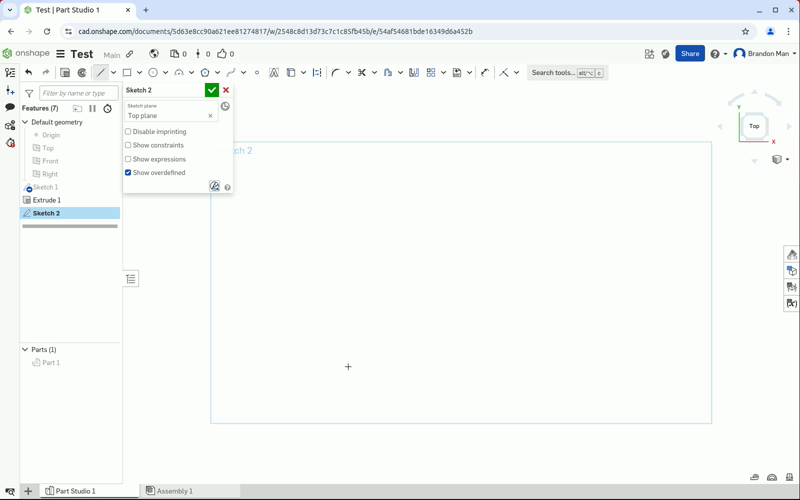
key_up(shift)
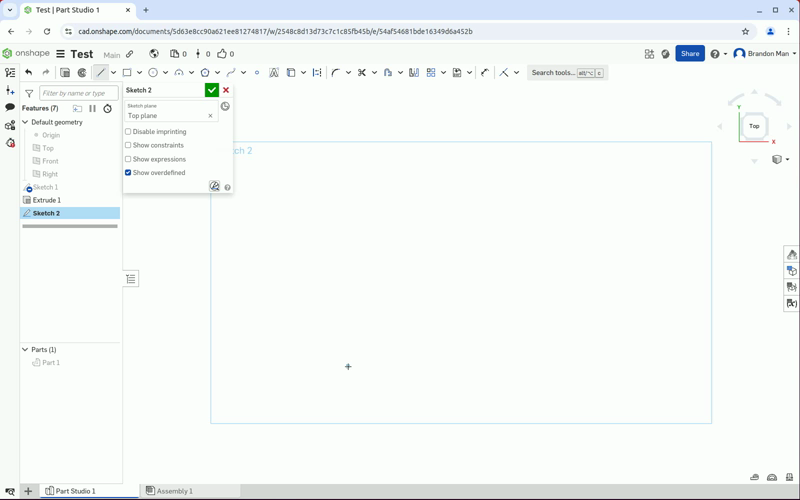
key_down(shift)
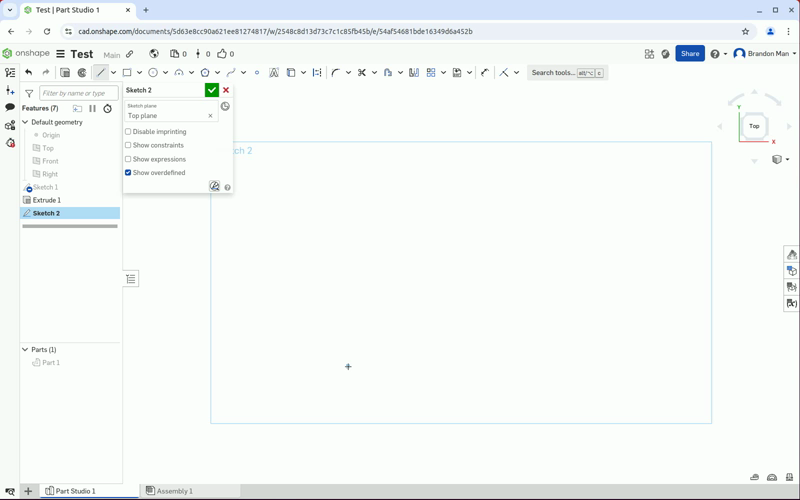
mouse_move(572, 366)
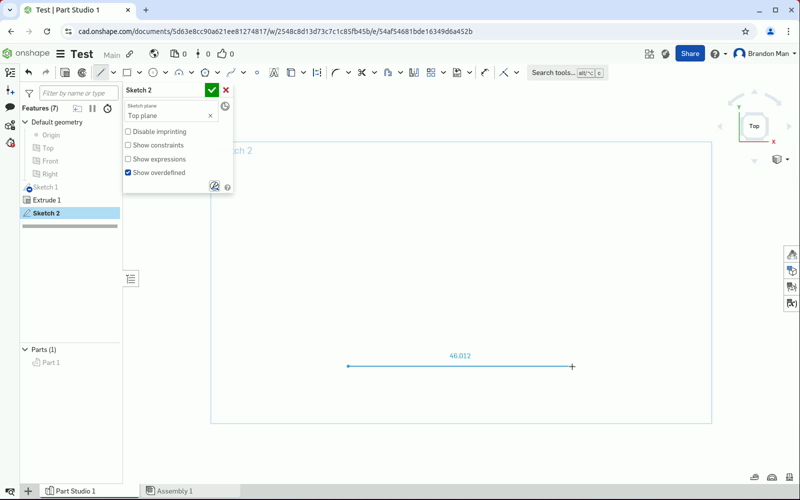
click(572, 366)
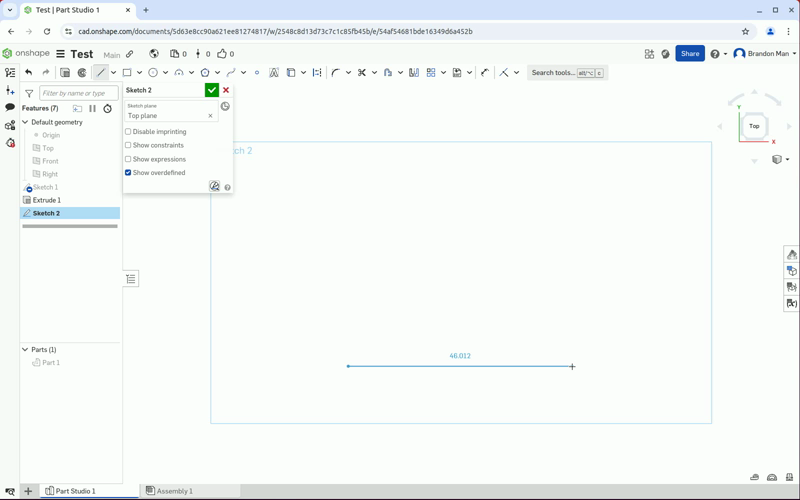
key_up(shift)
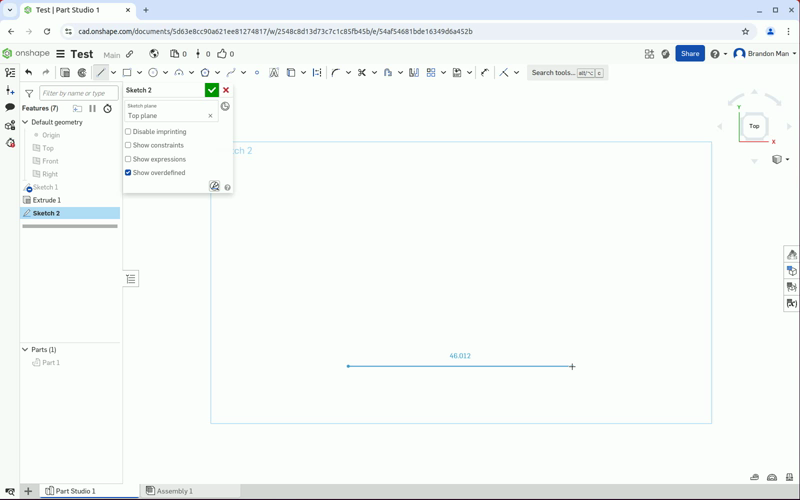
key_down(shift)
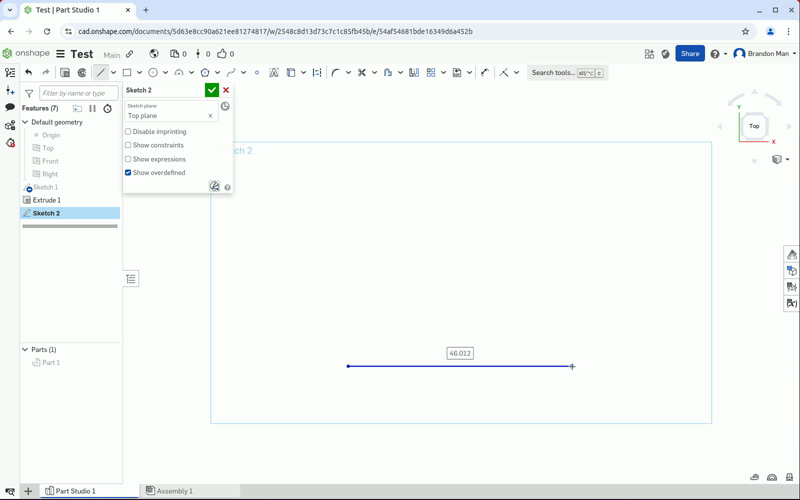
mouse_move(572, 198)
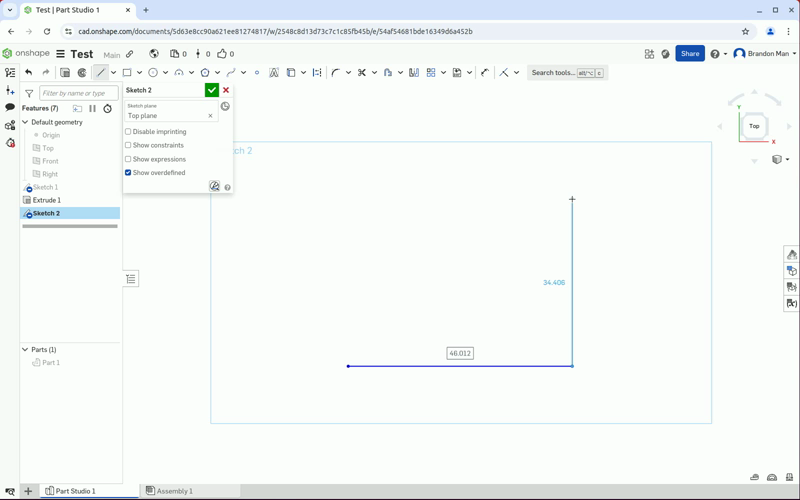
click(572, 198)
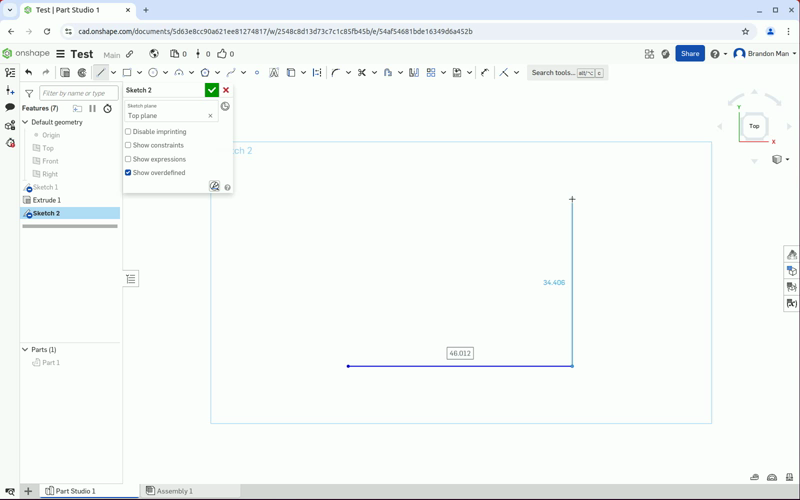
key_up(shift)
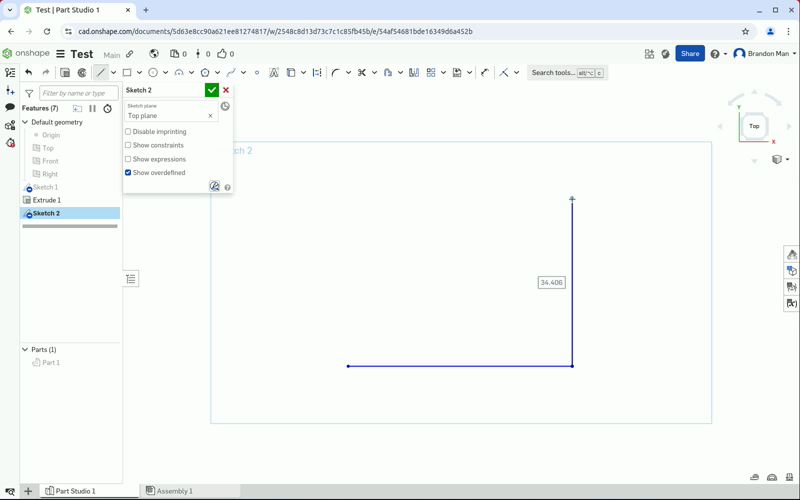
key_down(shift)
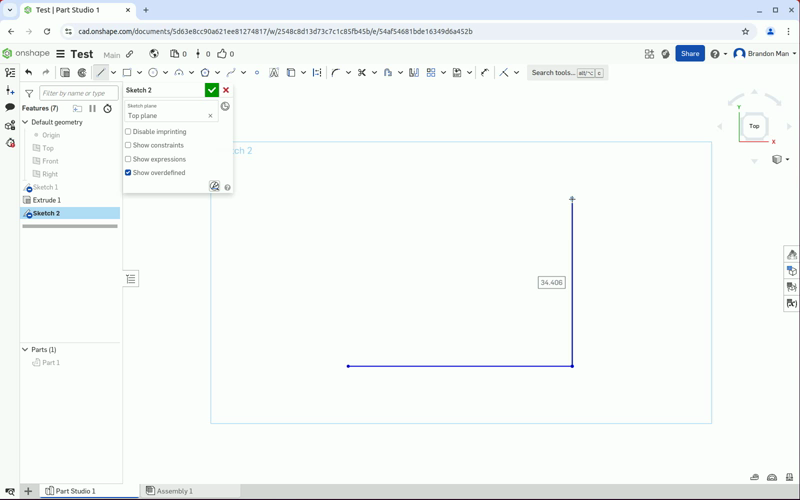
mouse_move(348, 198)
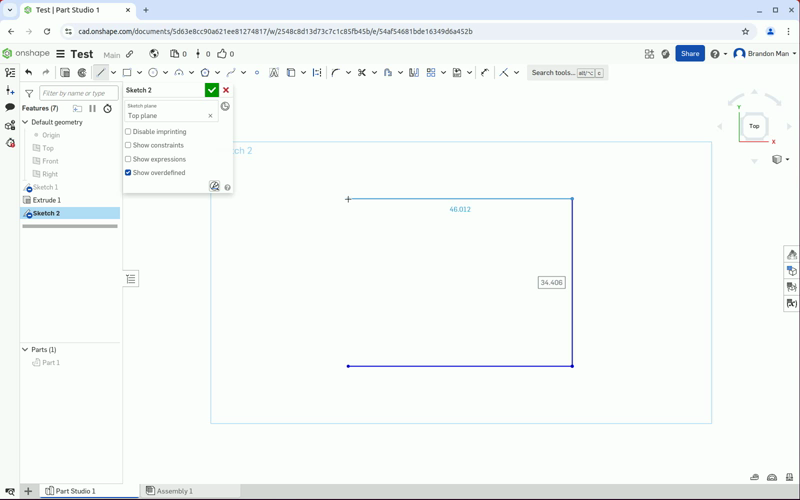
click(348, 198)
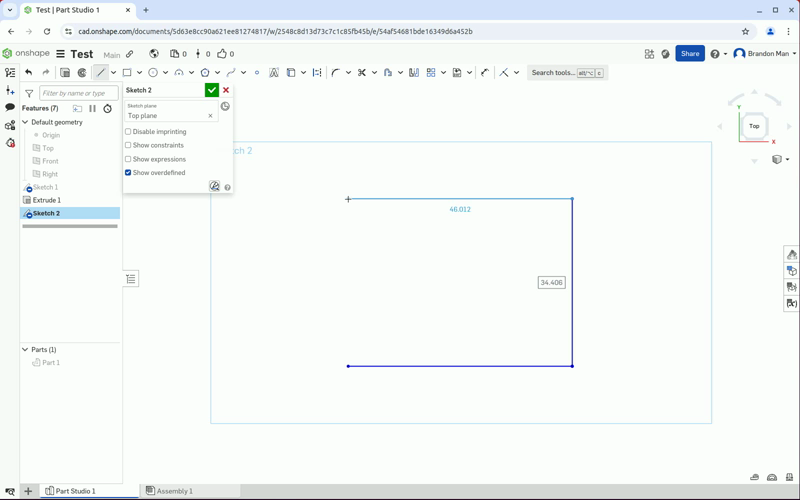
key_up(shift)
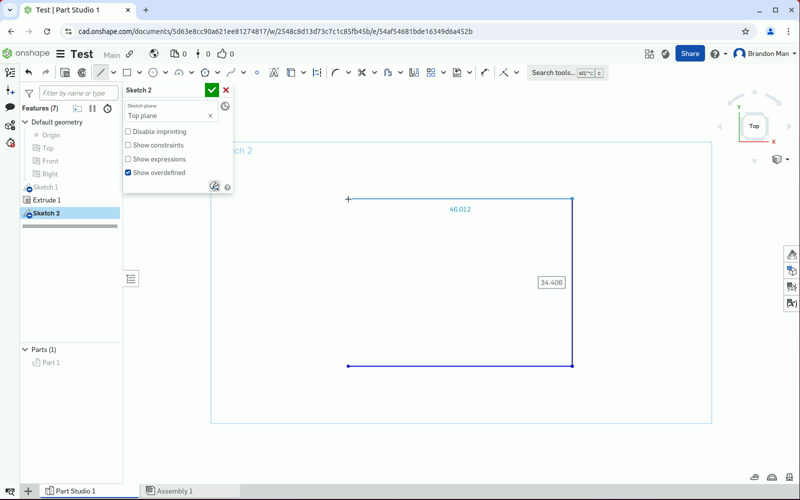
key_down(shift)
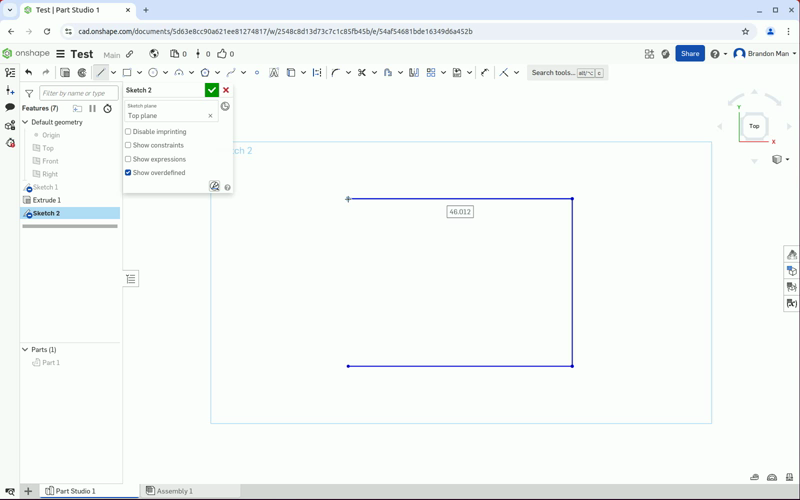
mouse_move(348, 366)
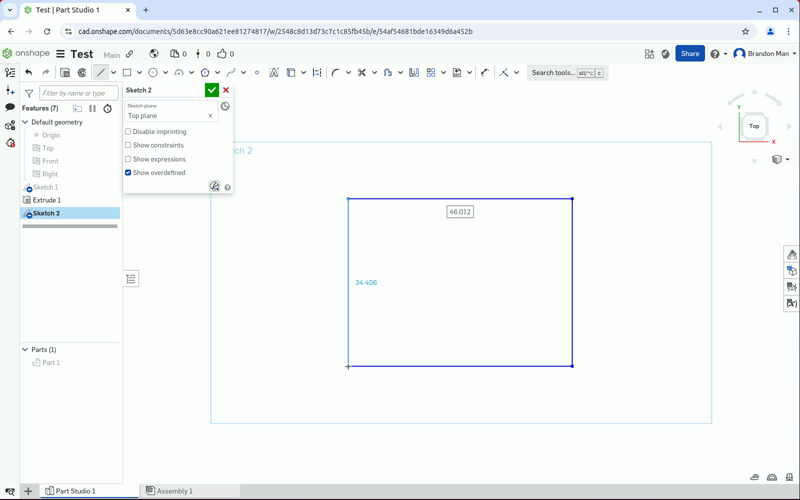
key_up(shift)
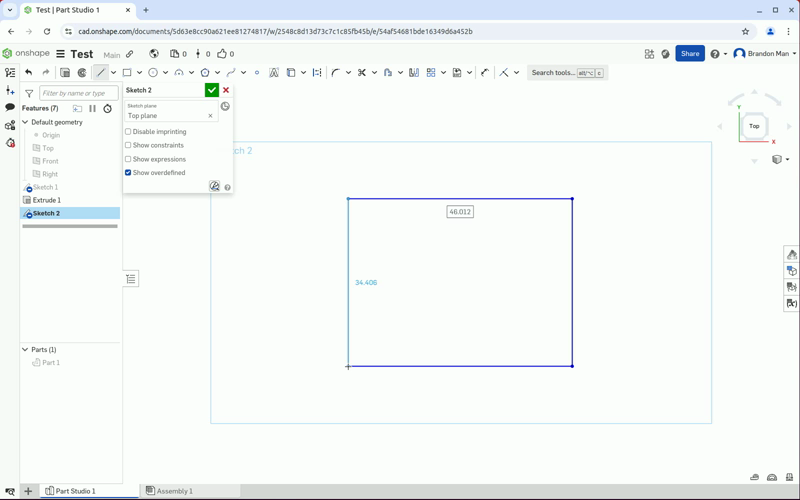
click(348, 366)
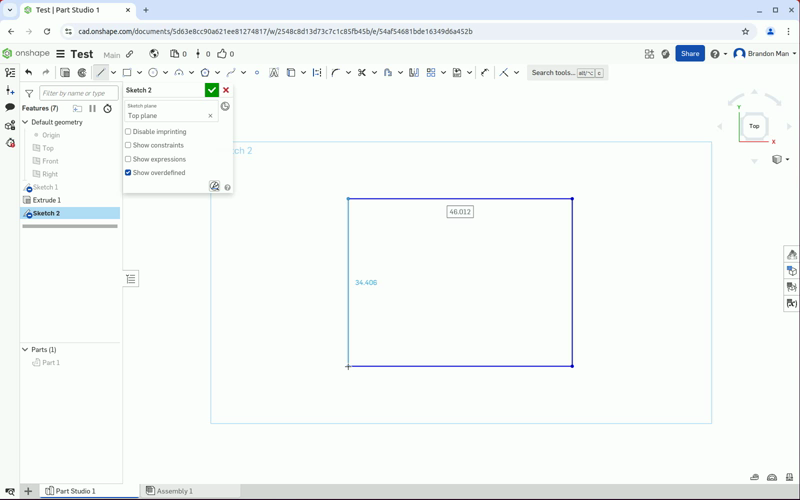
key(esc)
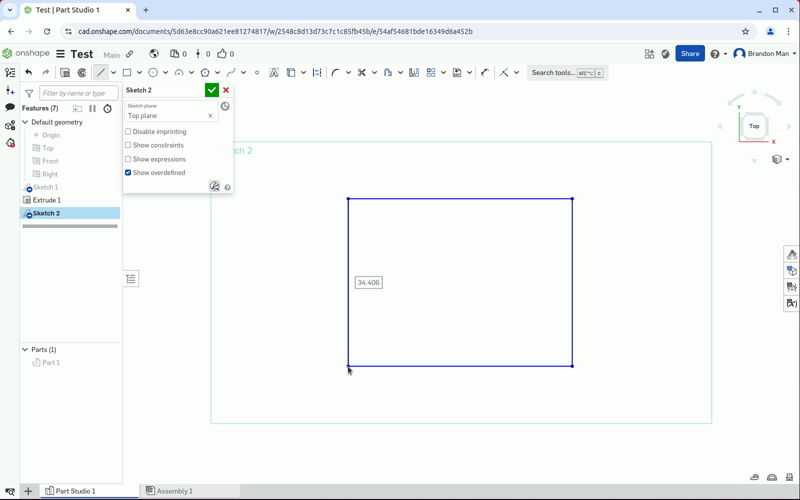
key(l)
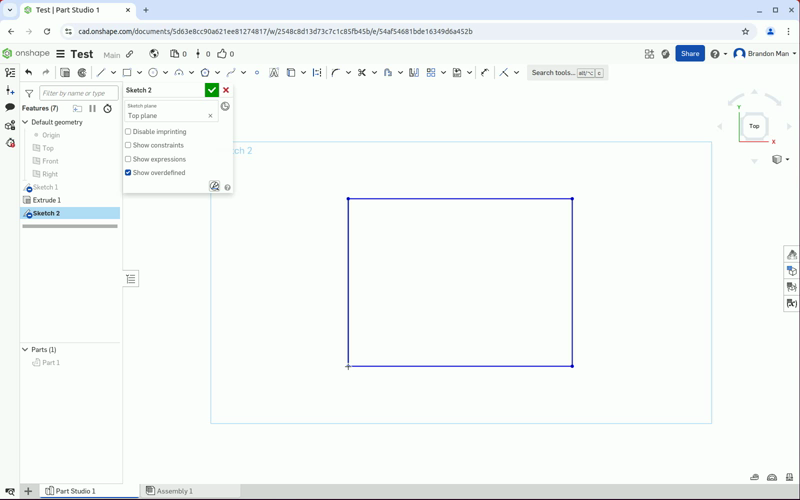
key_down(shift)
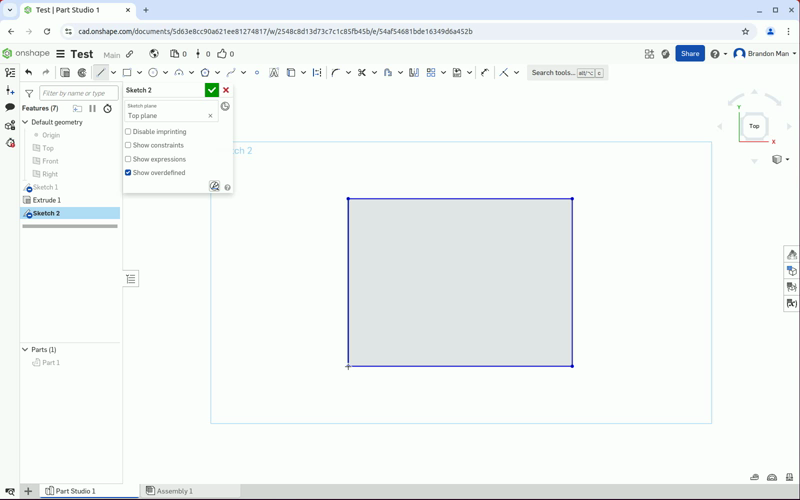
mouse_move(350, 363)
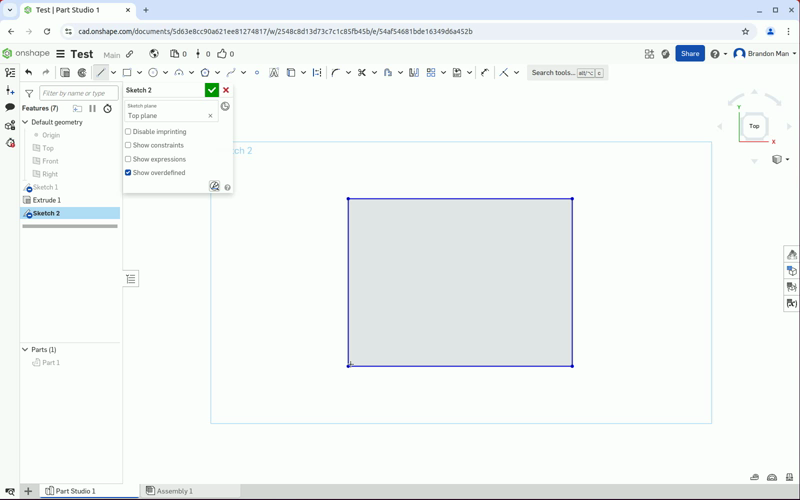
scroll(6)
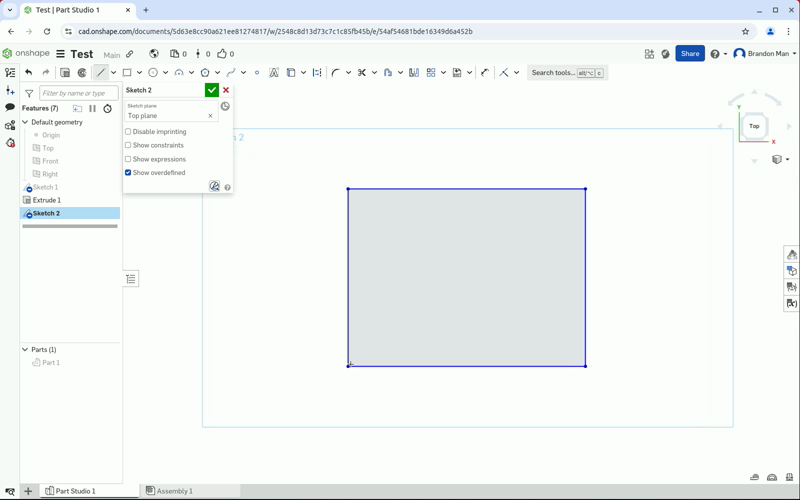
scroll(6)
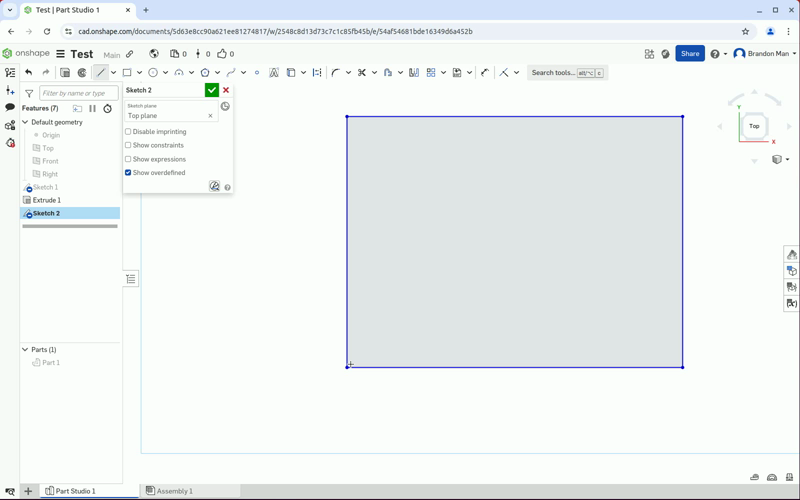
scroll(6)
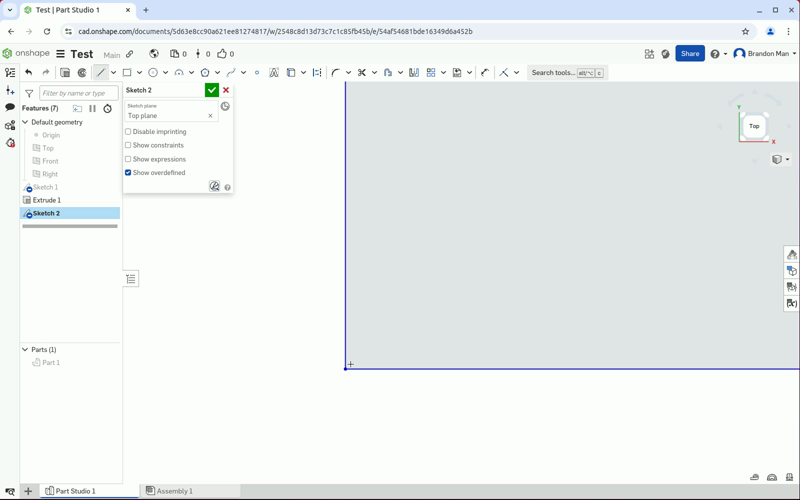
scroll(6)
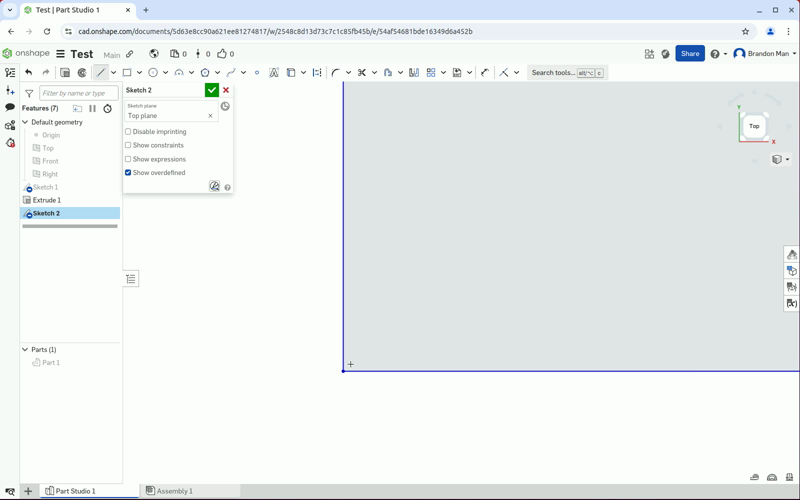
scroll(6)
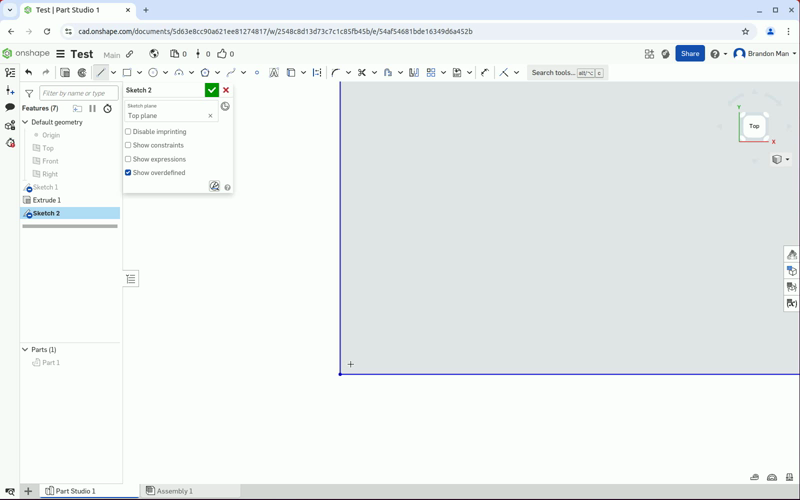
scroll(6)
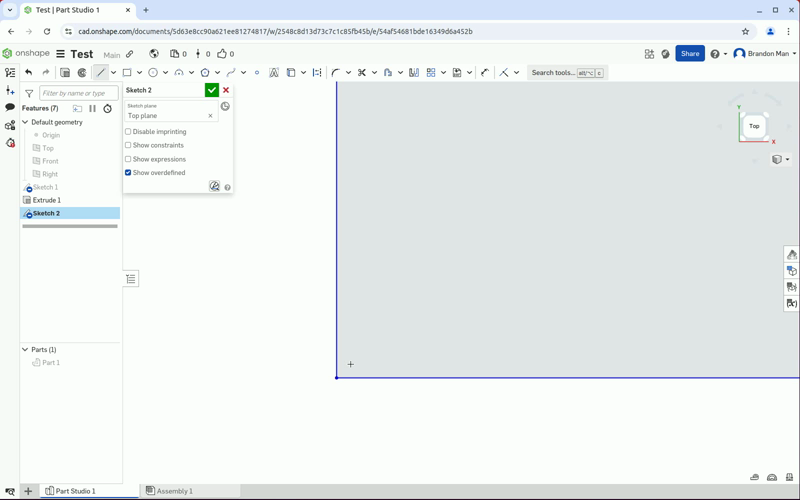
scroll(6)
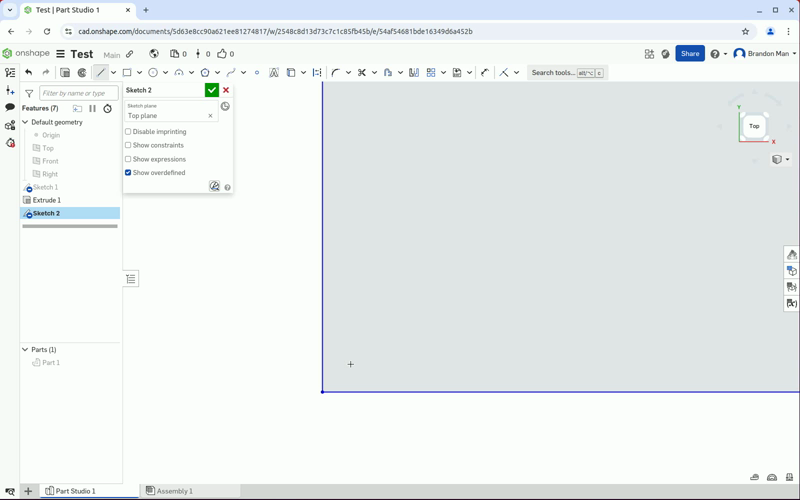
click(350, 363)
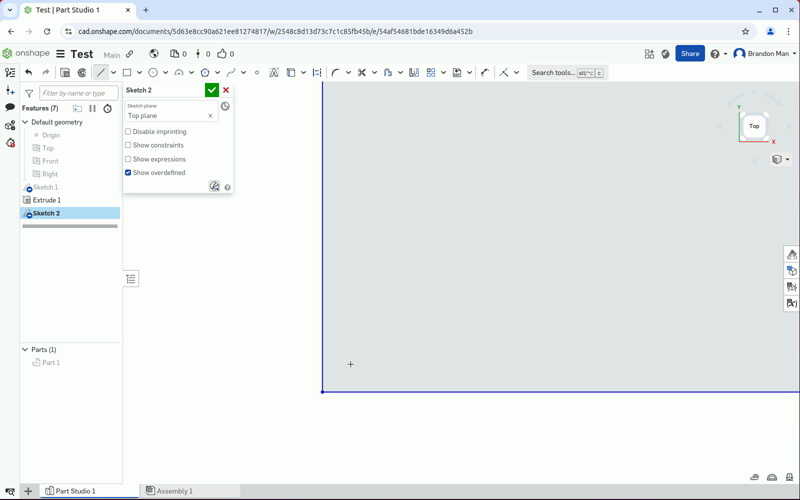
scroll(-6)
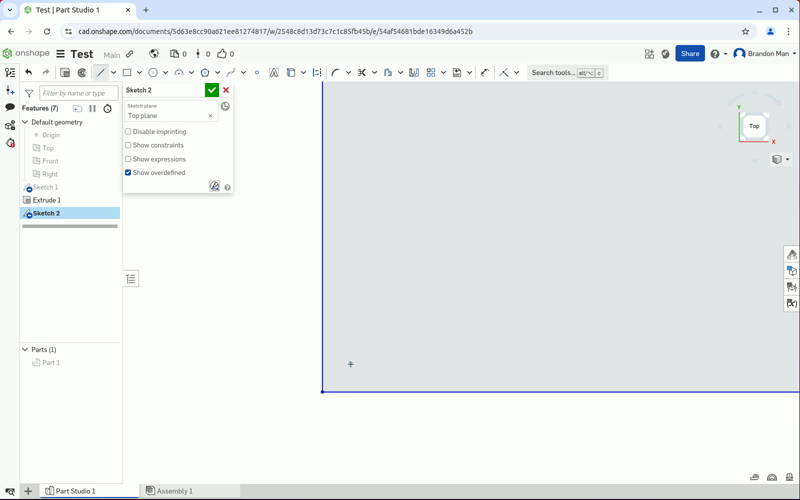
scroll(-6)
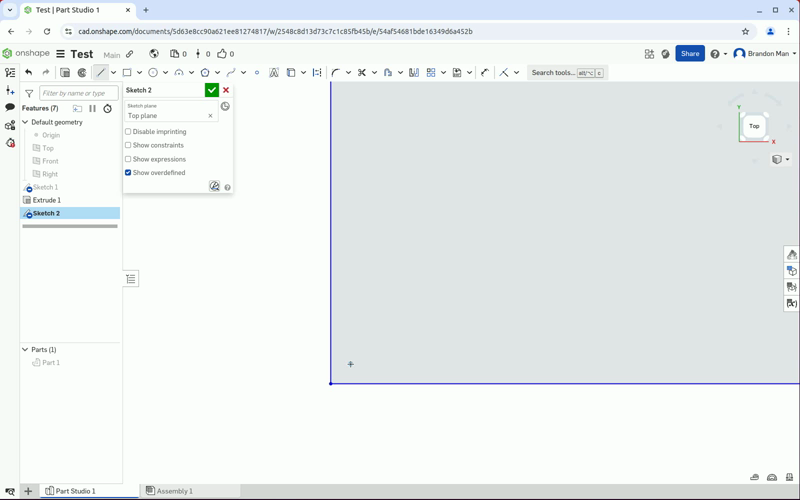
scroll(-6)
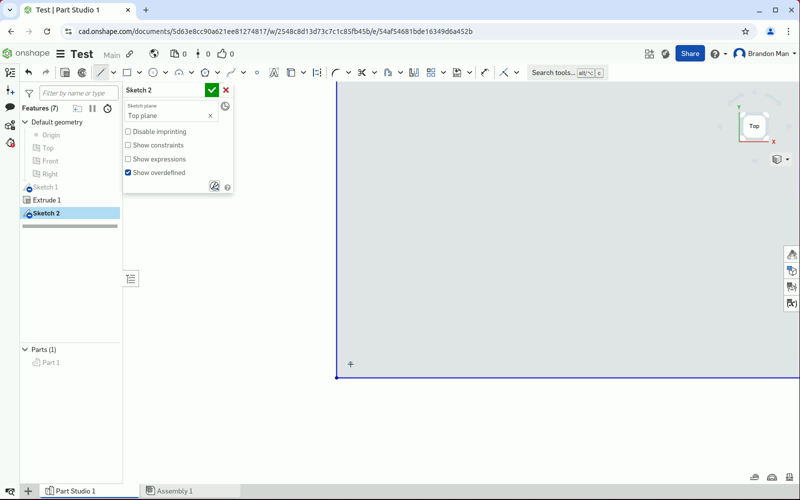
scroll(-6)
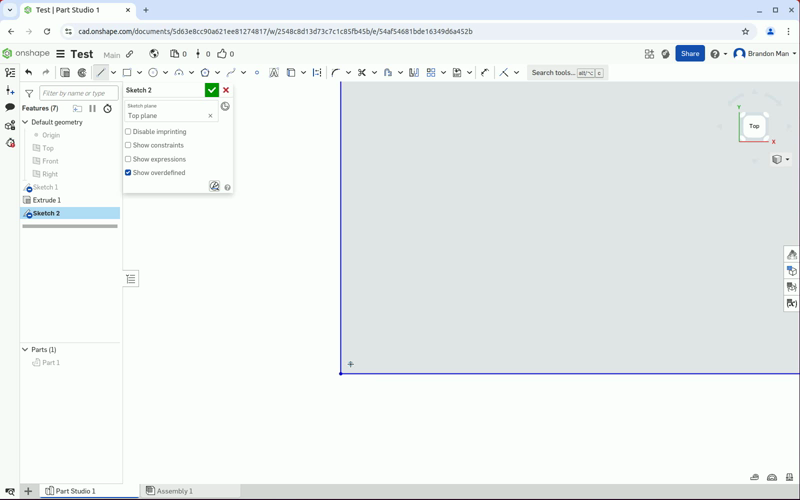
scroll(-6)
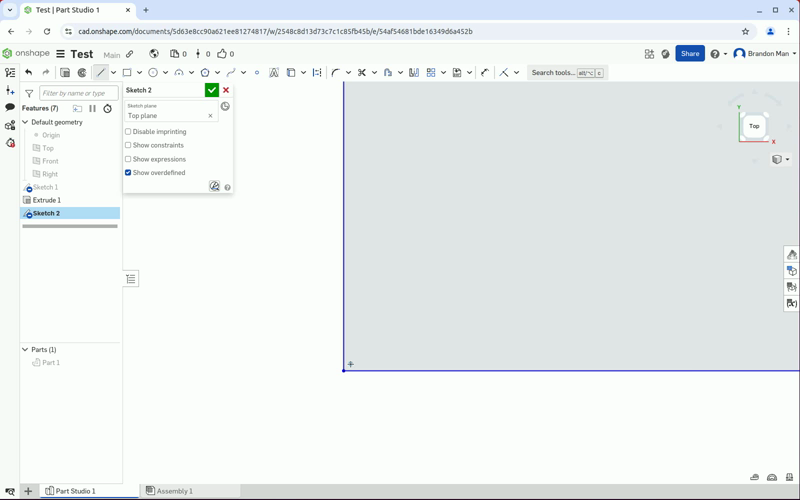
scroll(-6)
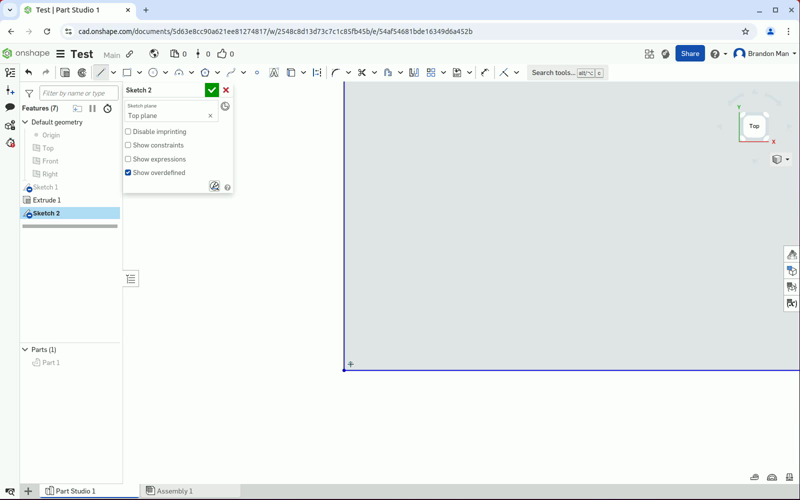
scroll(-6)
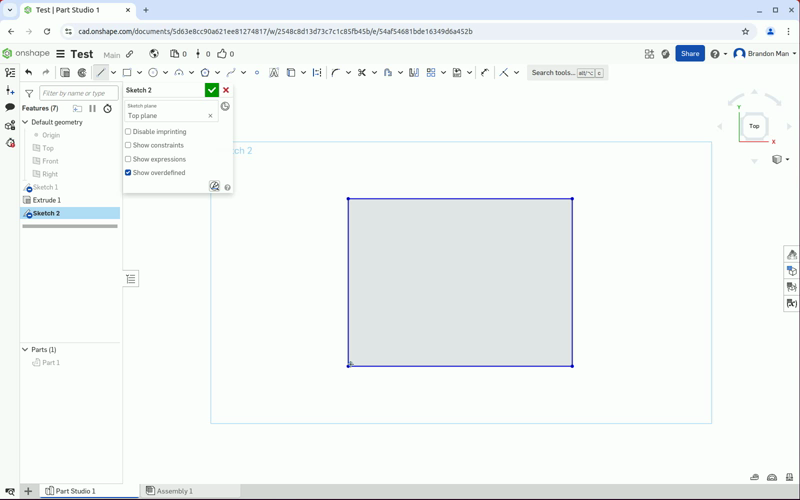
key_up(shift)
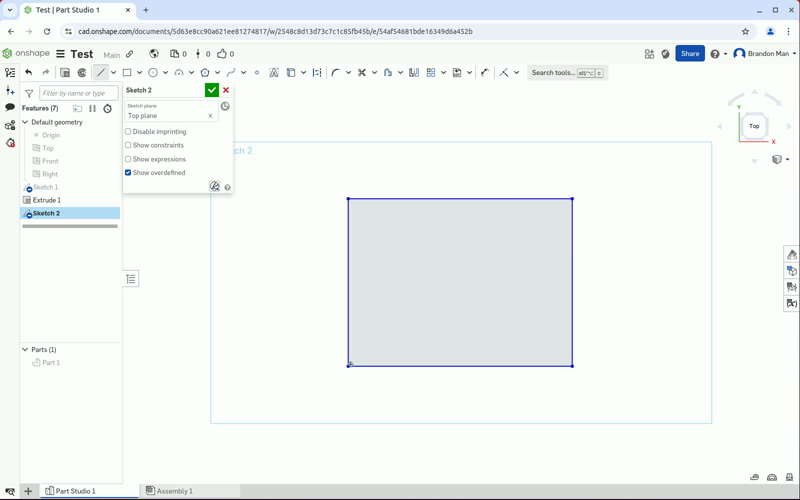
key_down(shift)
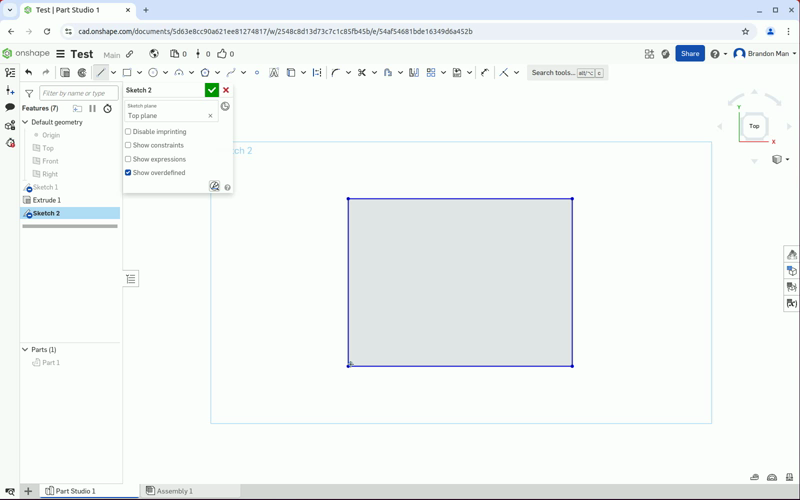
mouse_move(569, 363)
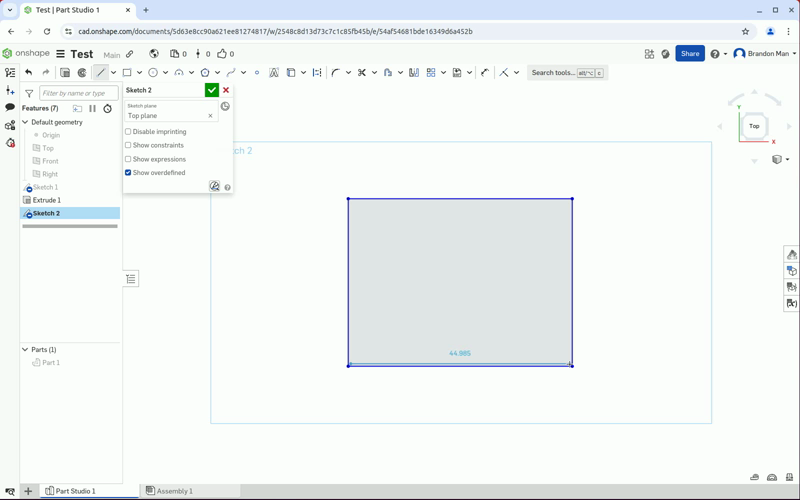
scroll(6)
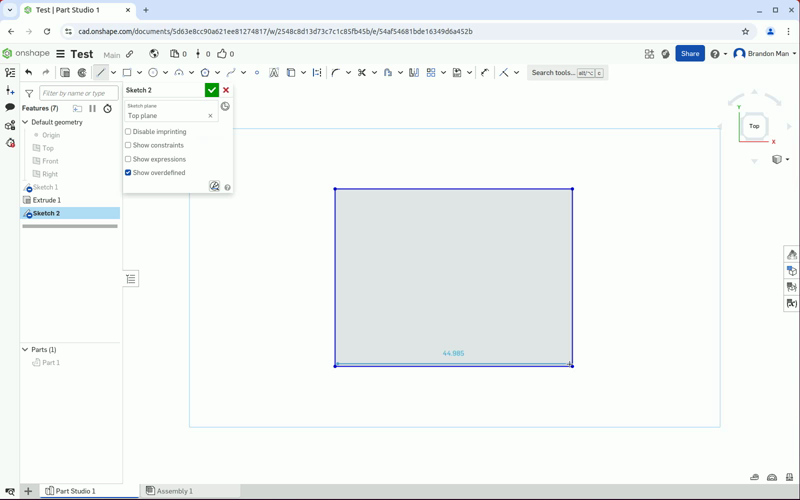
scroll(6)
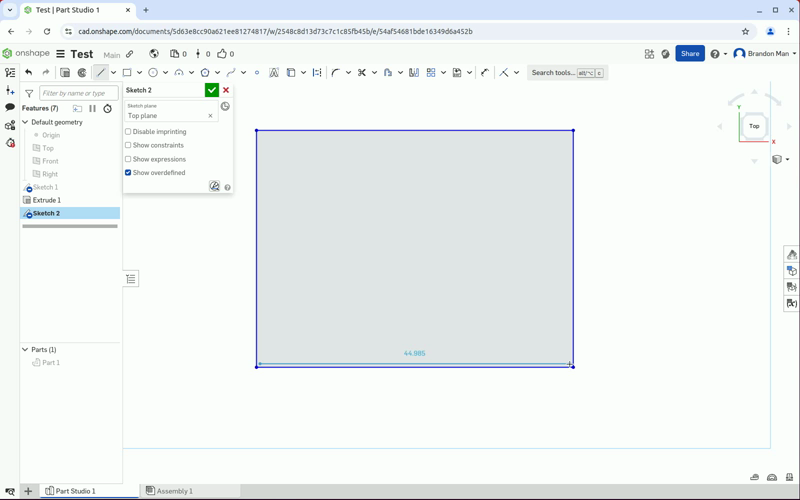
scroll(6)
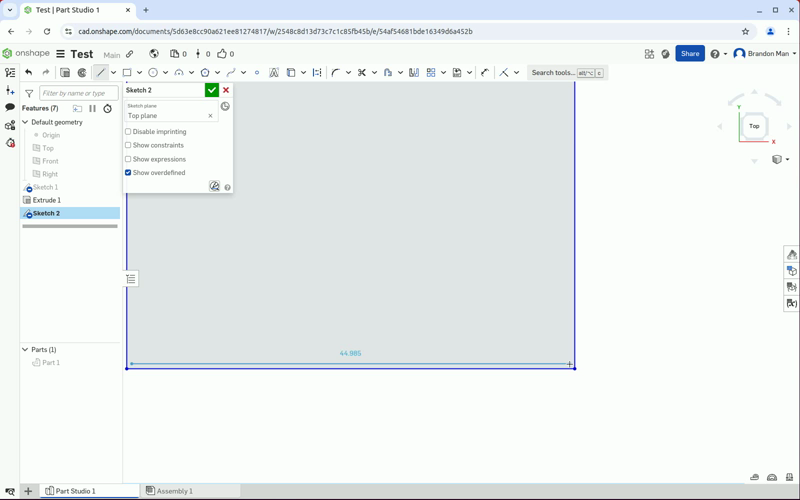
scroll(6)
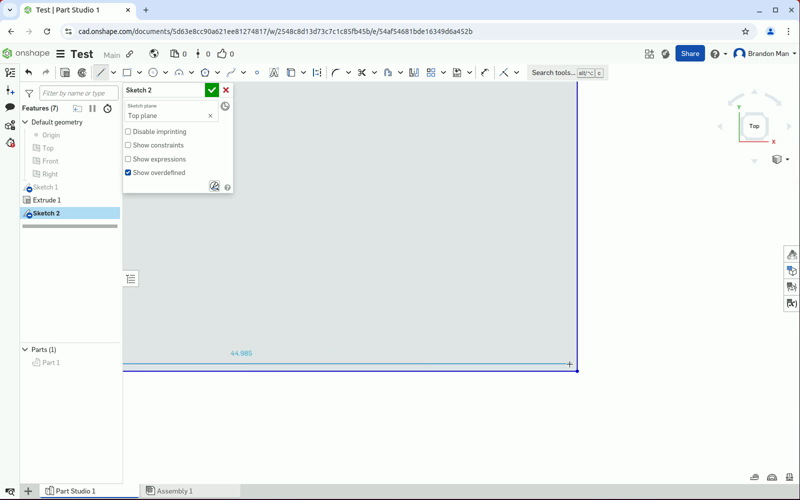
scroll(6)
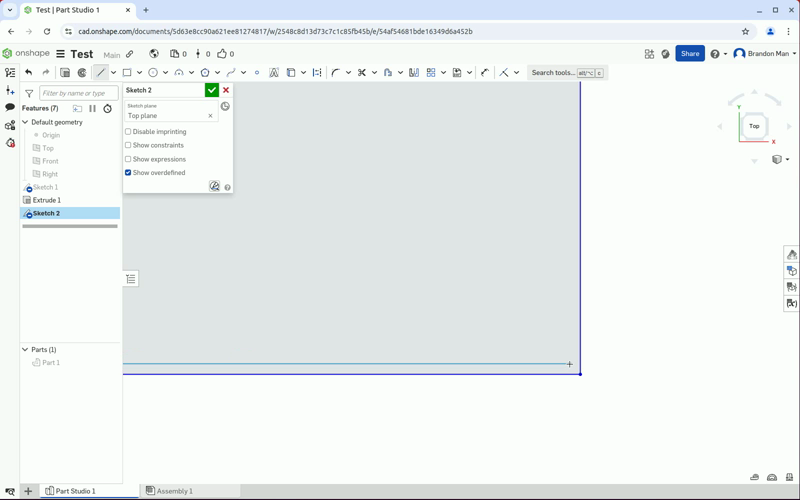
scroll(6)
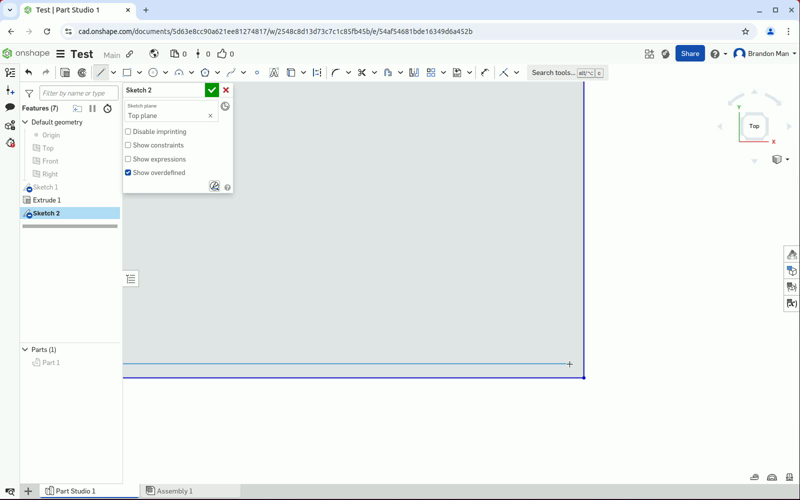
scroll(6)
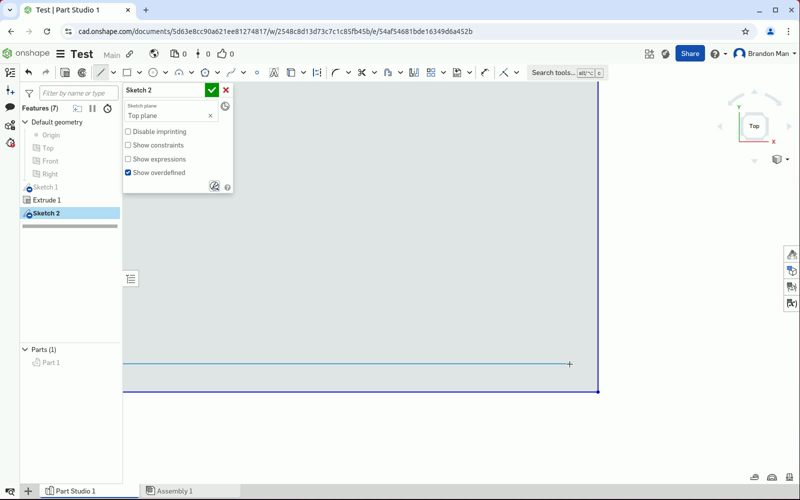
click(569, 363)
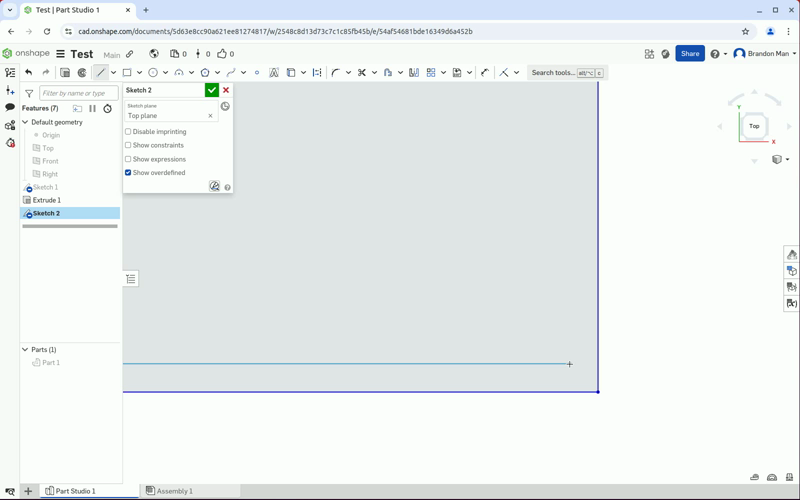
scroll(-6)
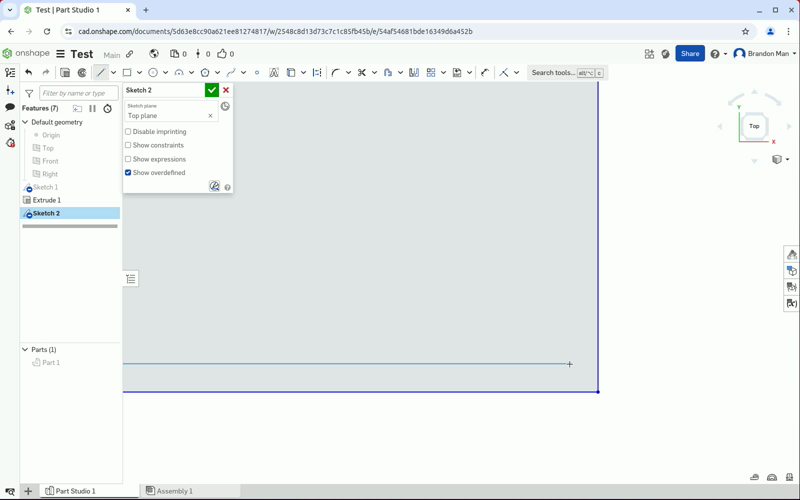
scroll(-6)
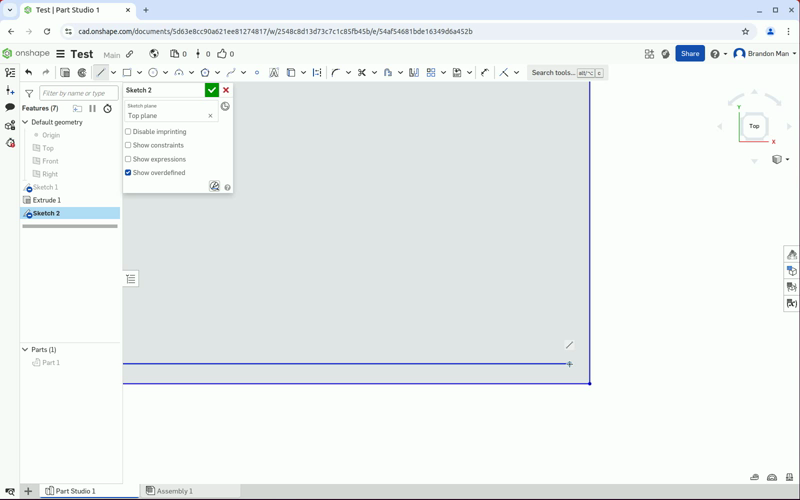
scroll(-6)
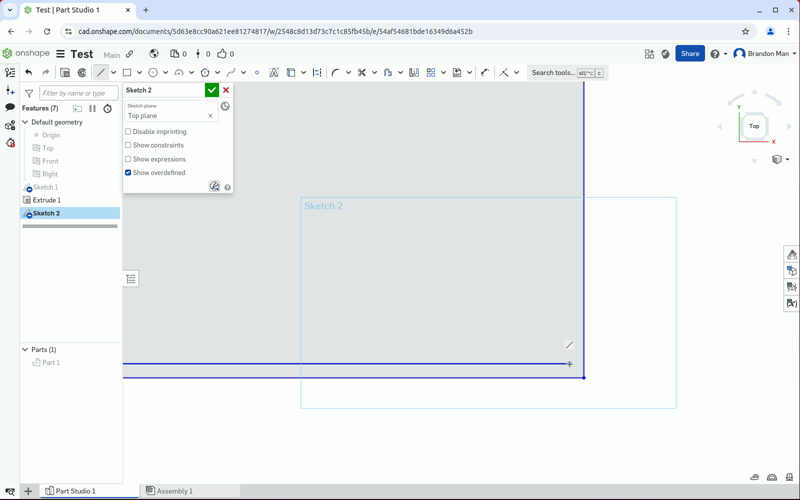
scroll(-6)
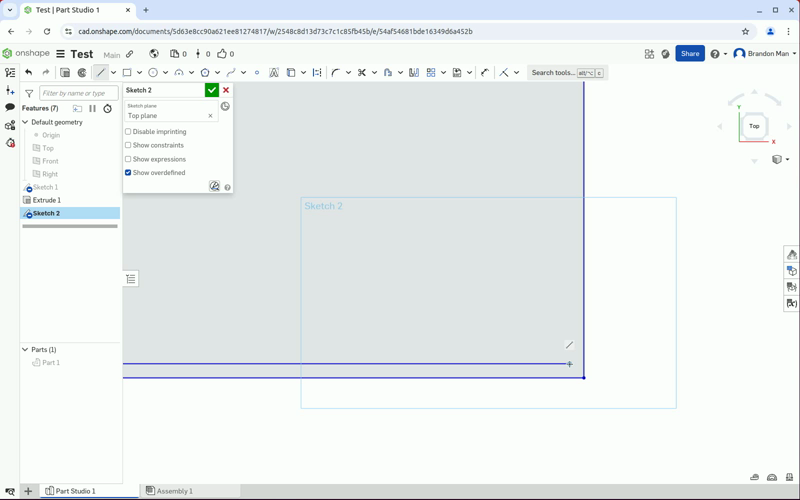
scroll(-6)
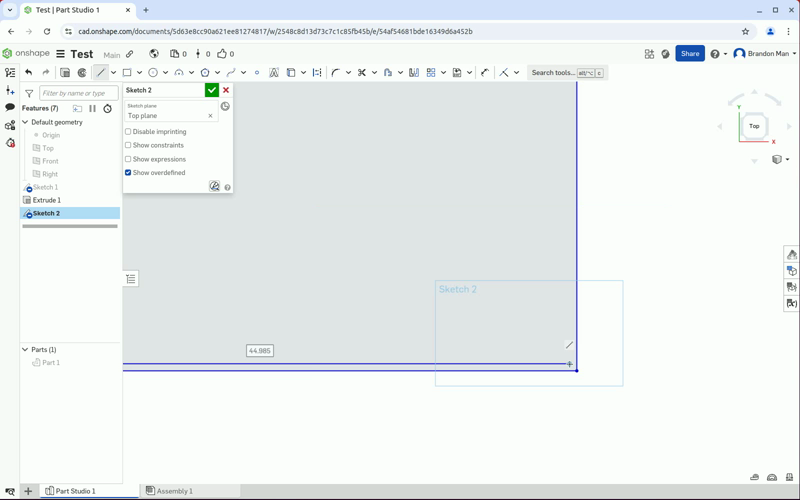
scroll(-6)
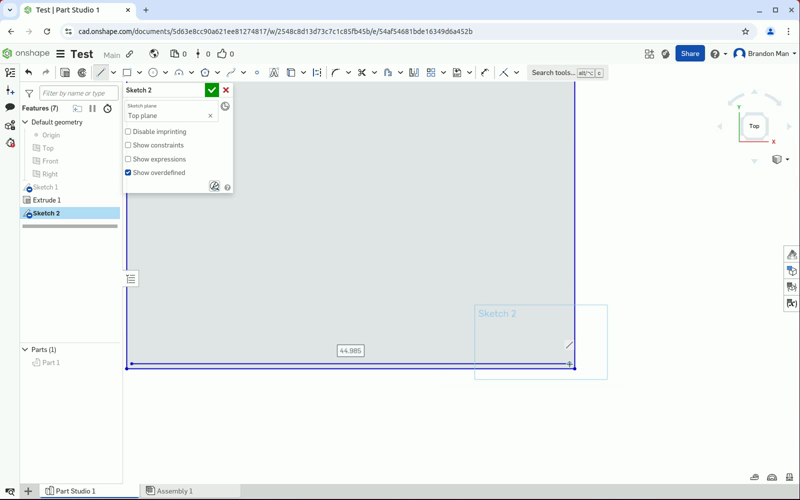
scroll(-6)
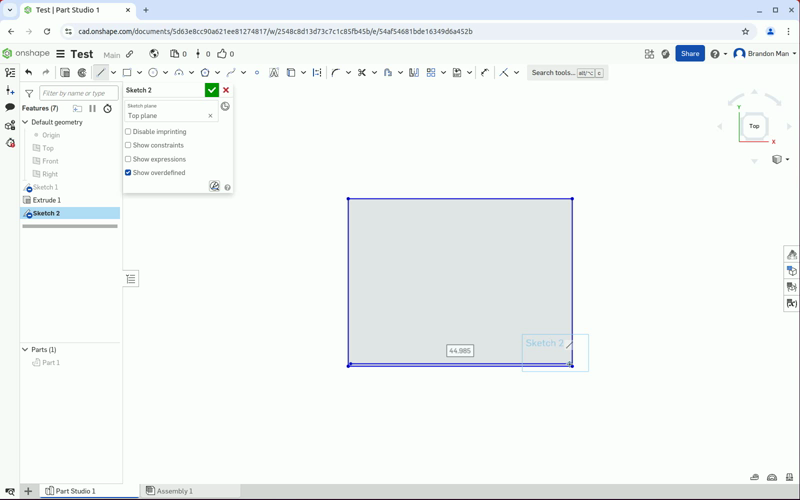
key_up(shift)
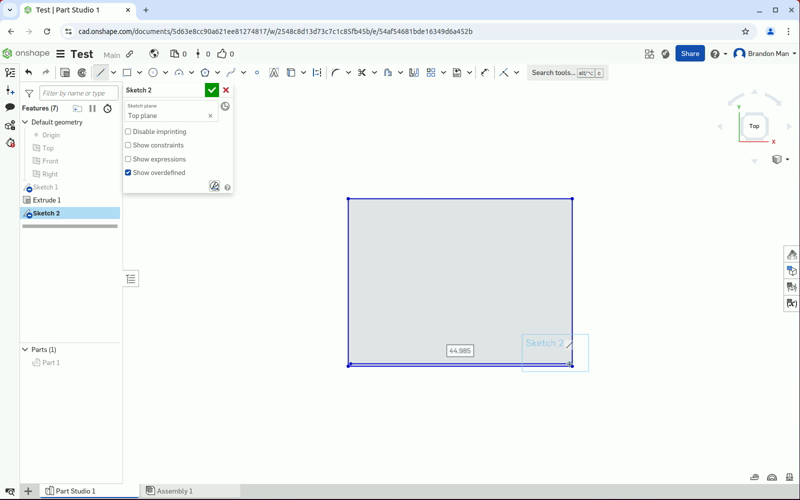
key_down(shift)
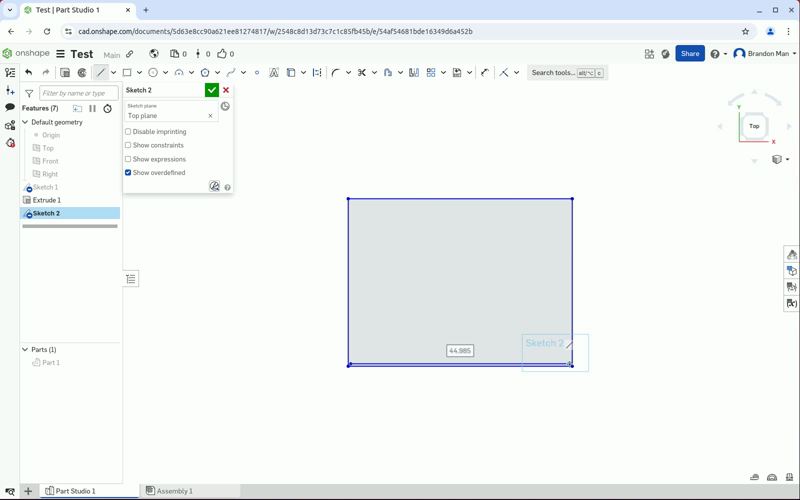
mouse_move(569, 203)
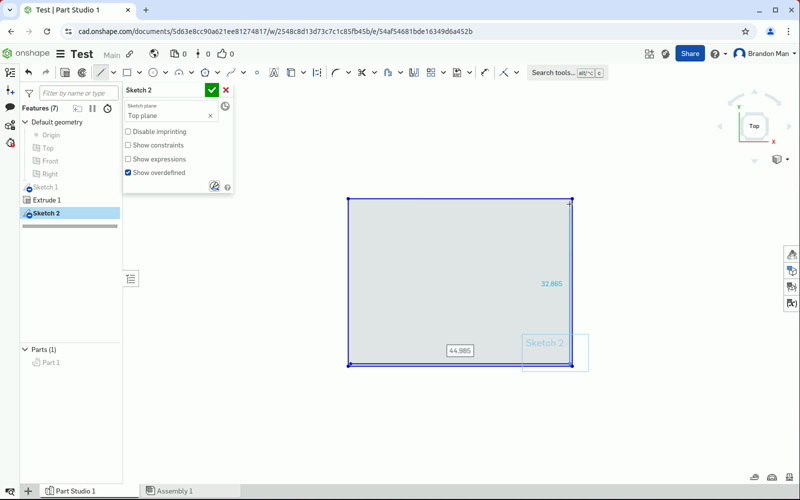
click(569, 203)
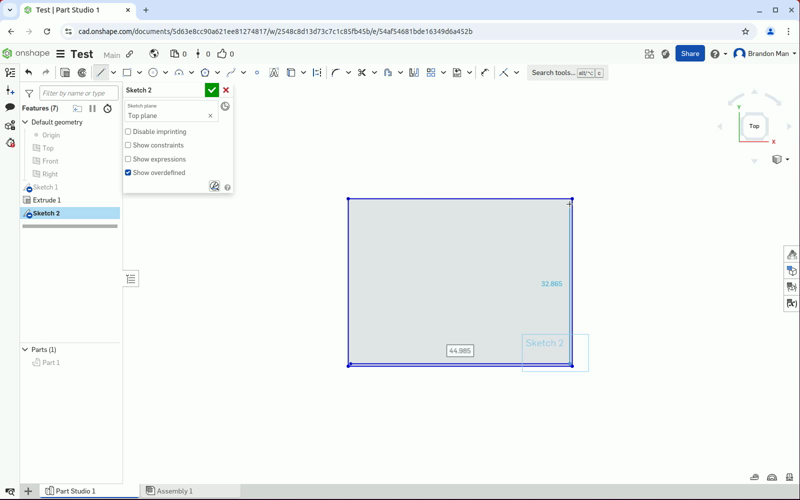
key_up(shift)
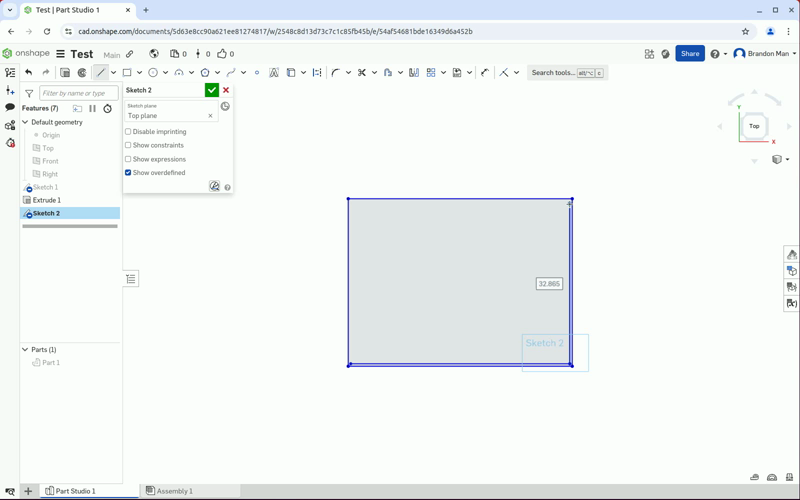
key_down(shift)
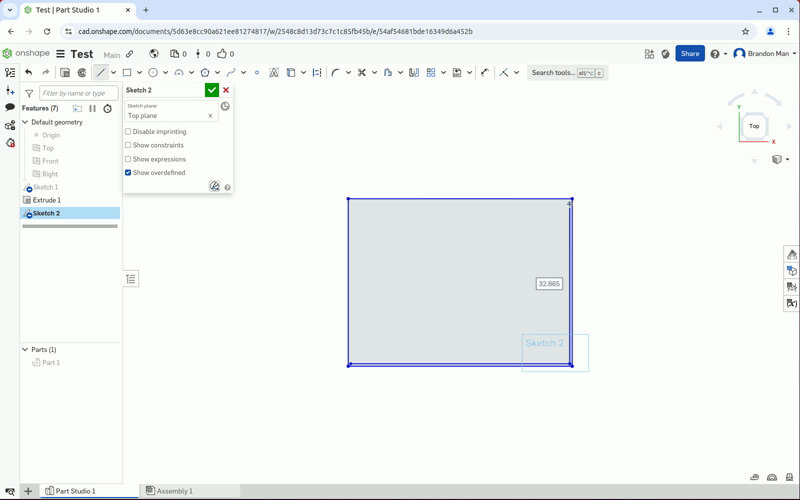
mouse_move(350, 203)
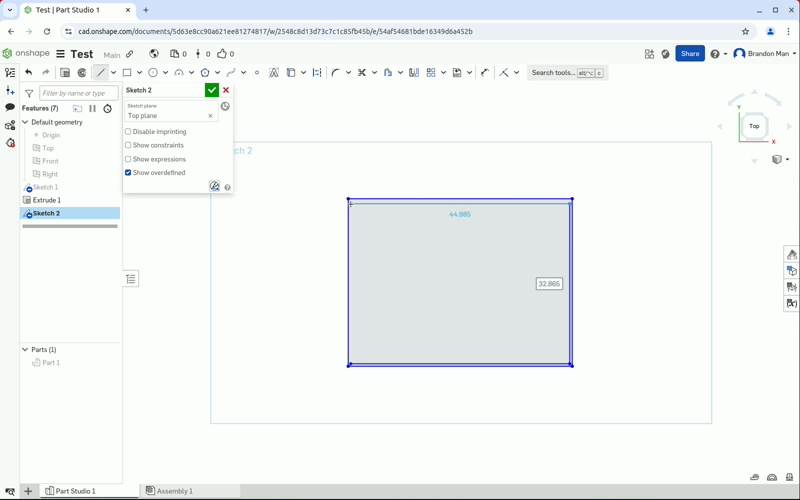
click(350, 203)
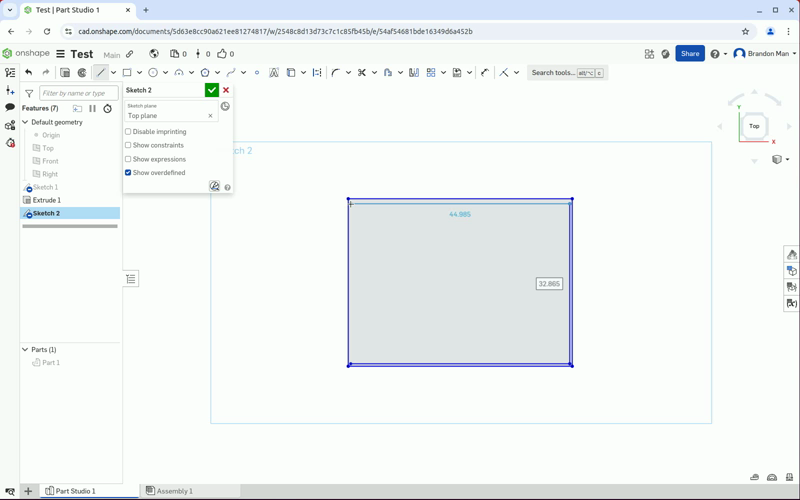
key_up(shift)
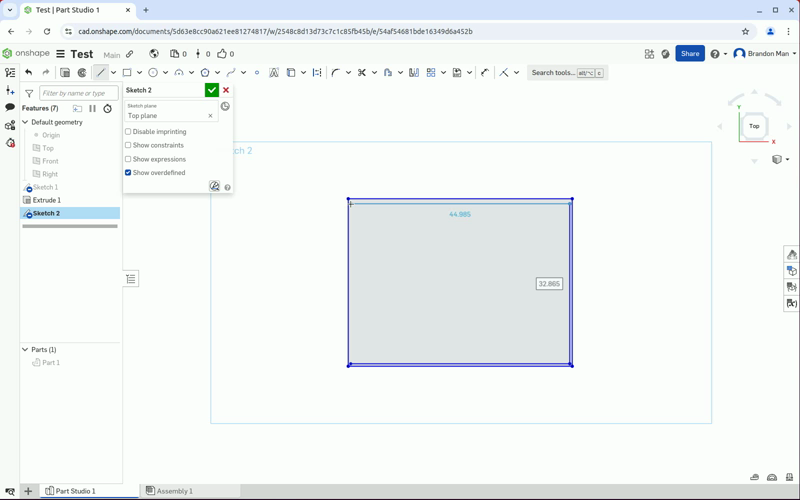
key_down(shift)
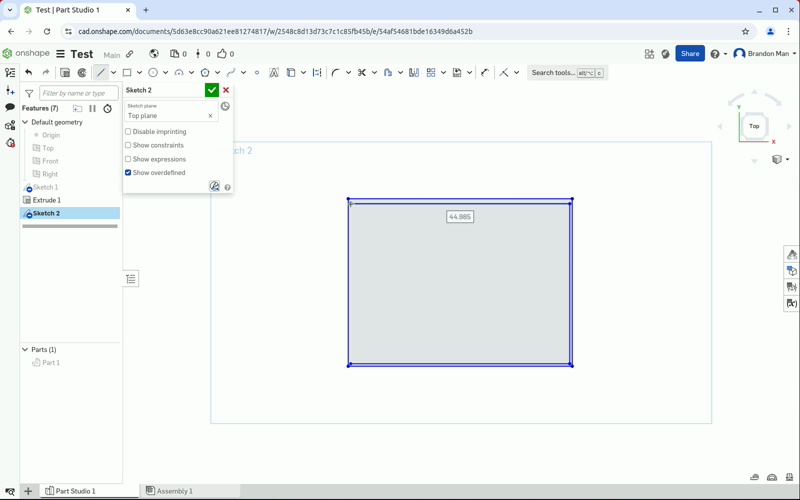
mouse_move(350, 363)
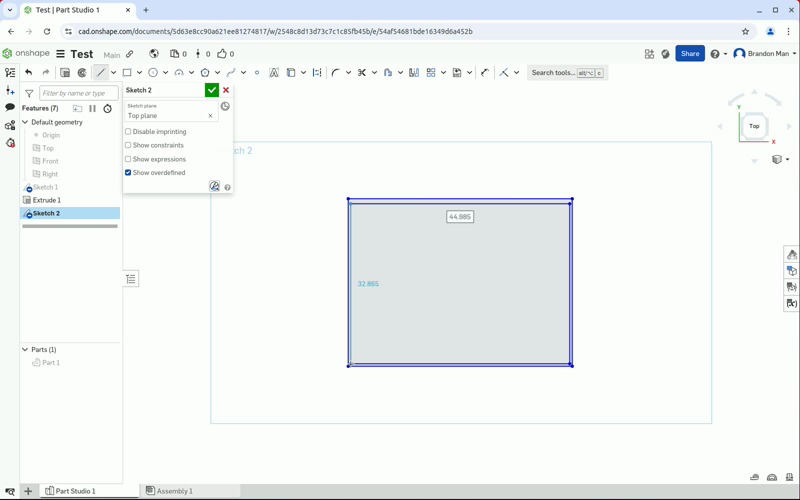
scroll(6)
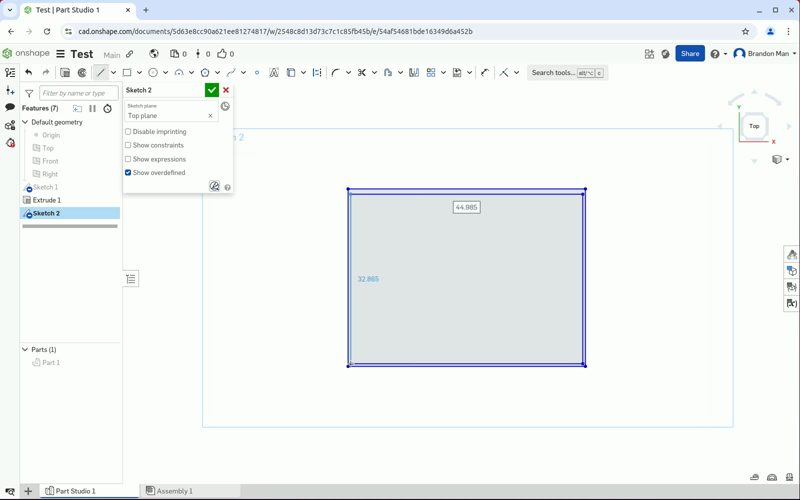
scroll(6)
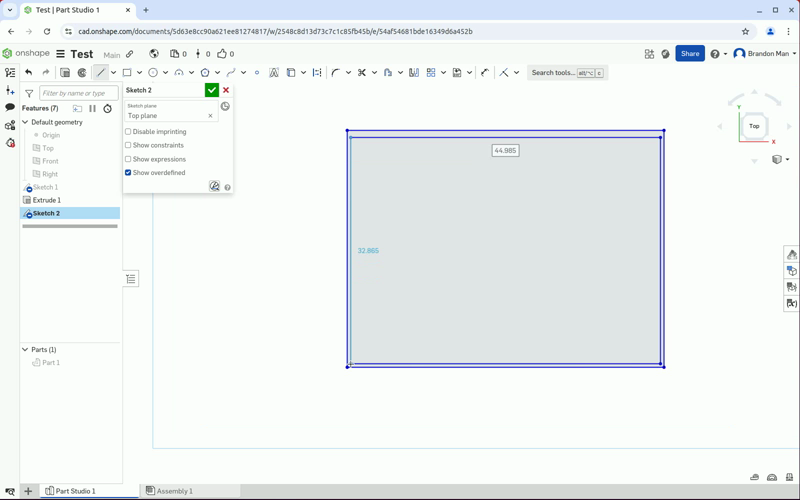
scroll(6)
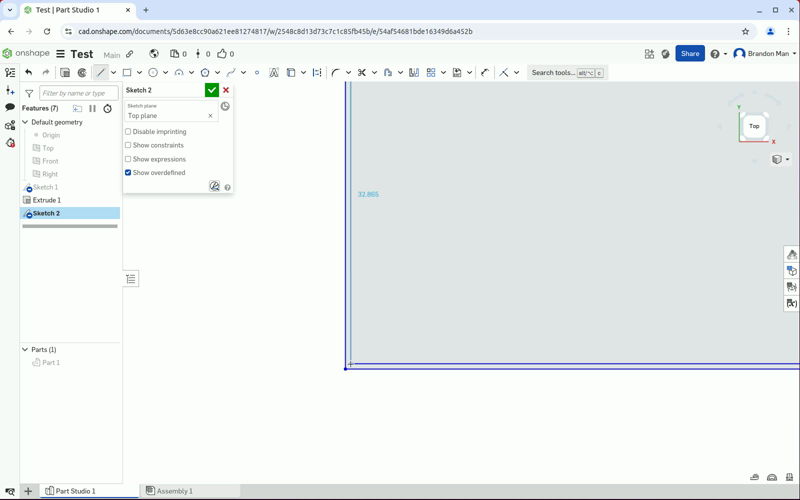
scroll(6)
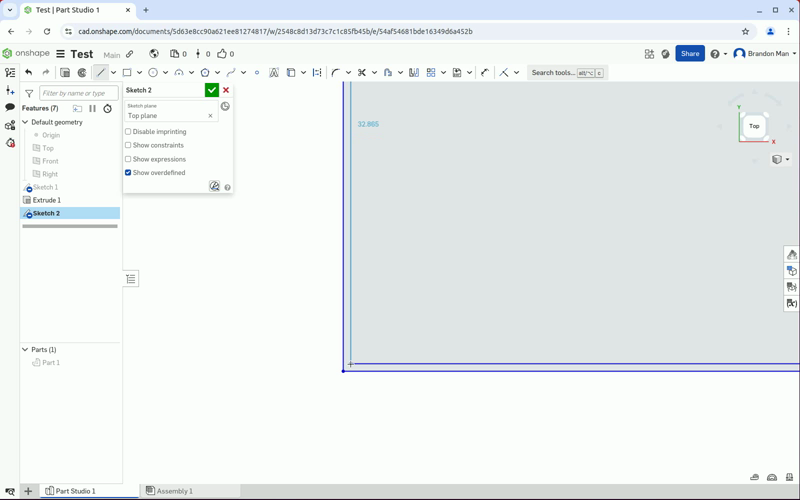
scroll(6)
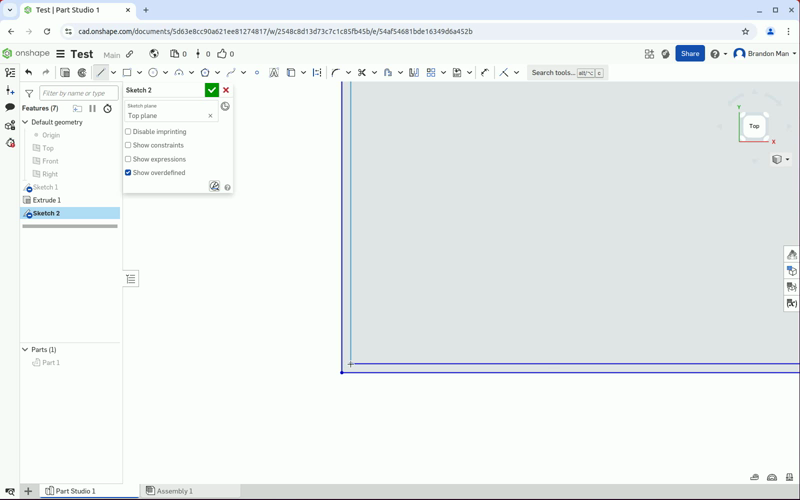
scroll(6)
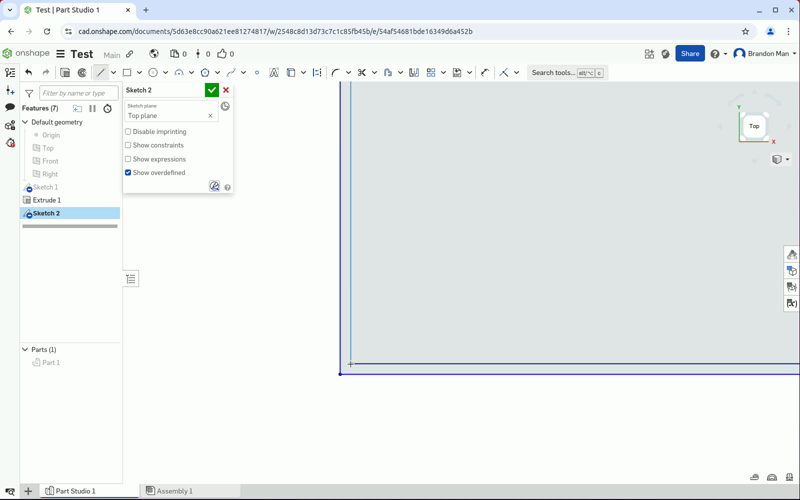
scroll(6)
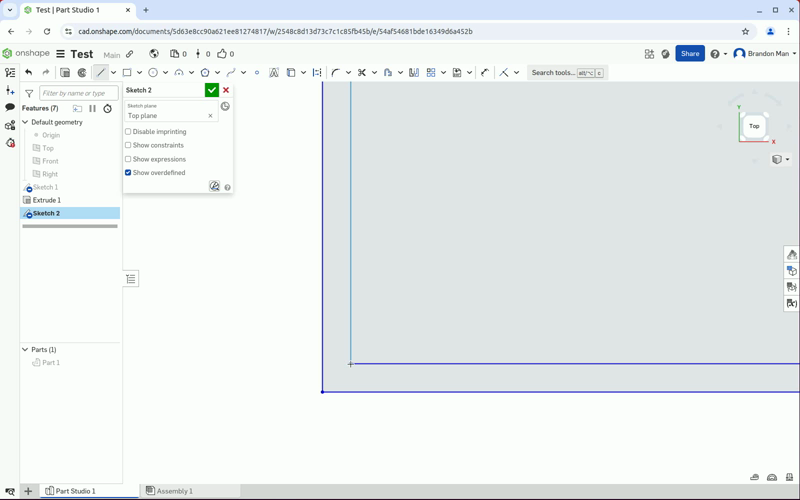
key_up(shift)
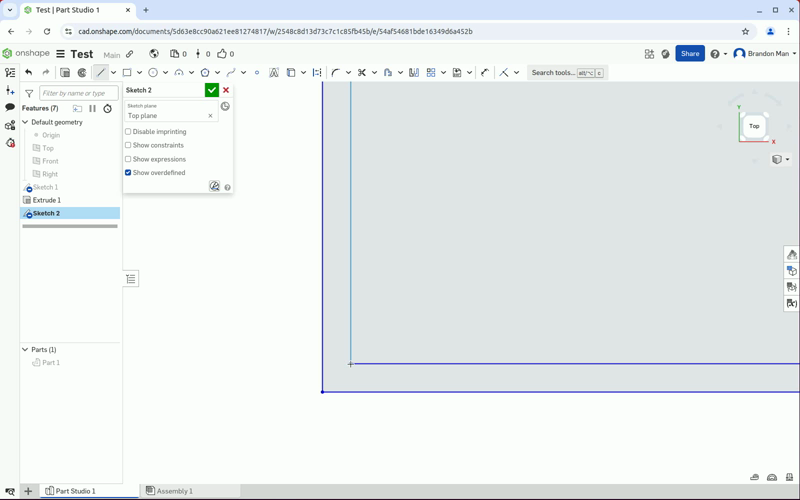
click(350, 363)
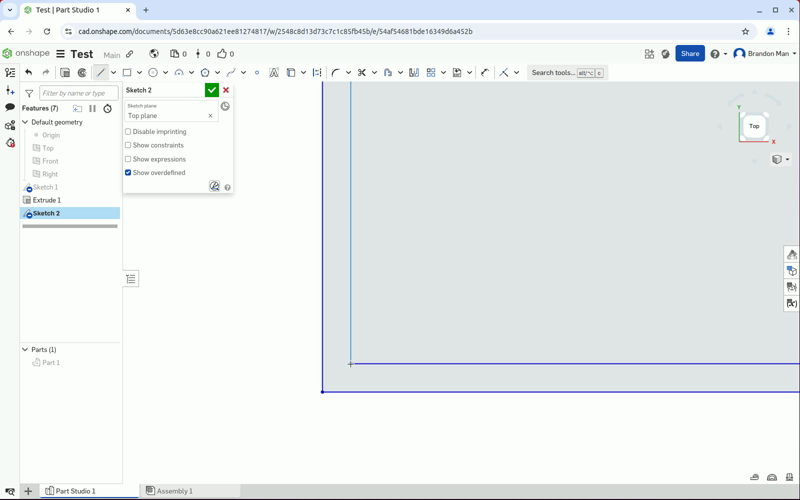
scroll(-6)
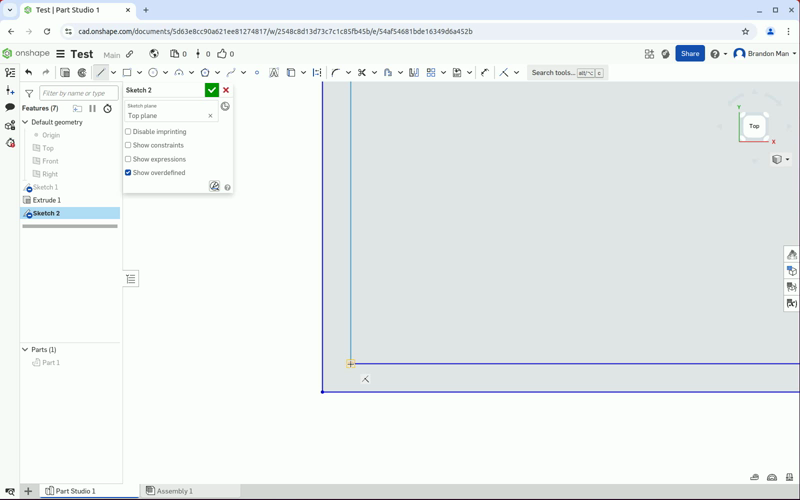
scroll(-6)
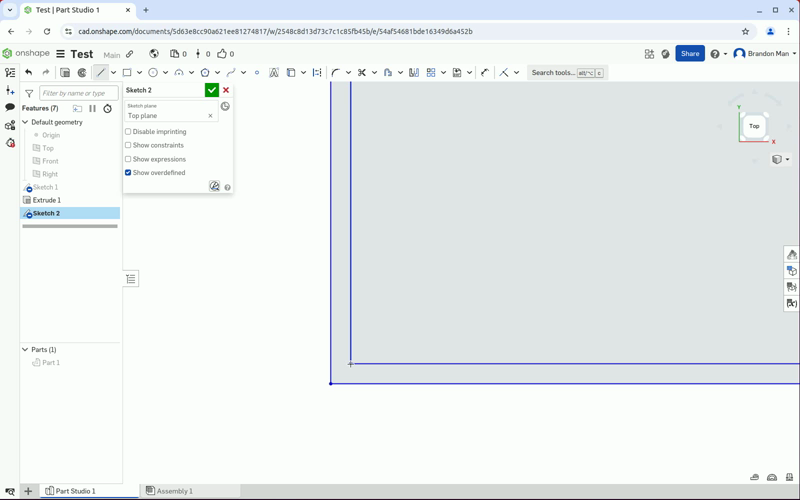
scroll(-6)
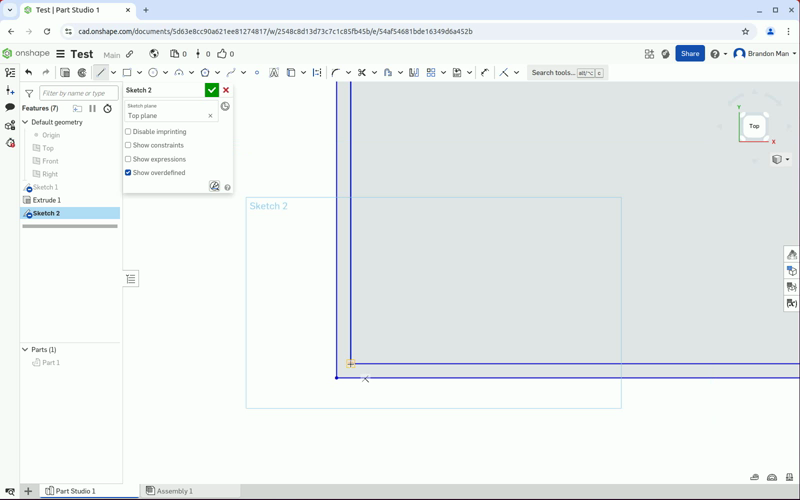
scroll(-6)
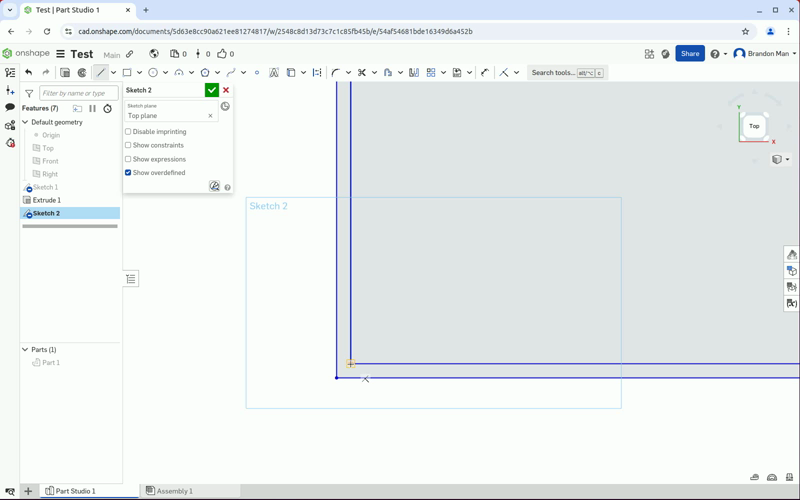
scroll(-6)
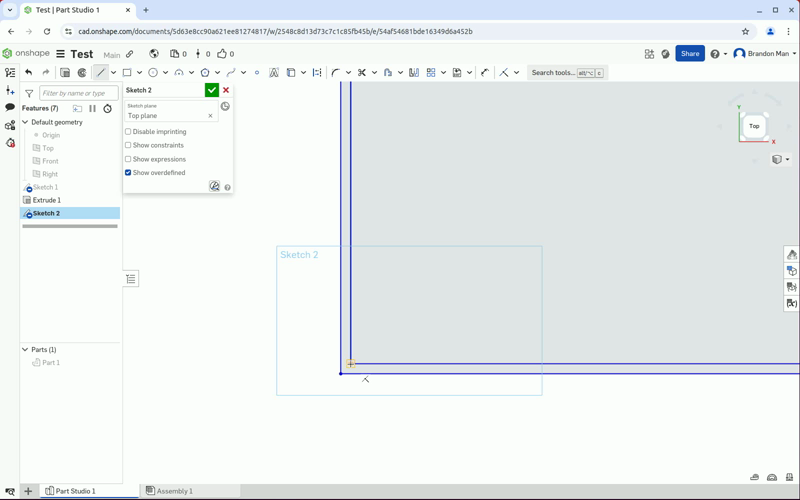
scroll(-6)
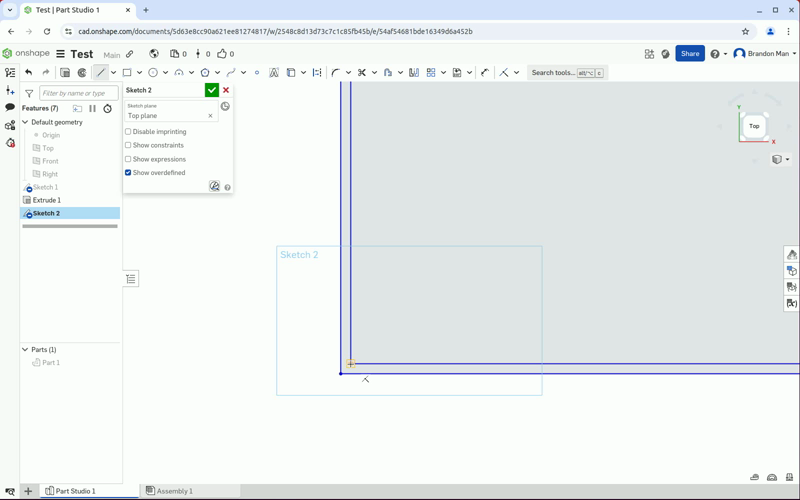
scroll(-6)
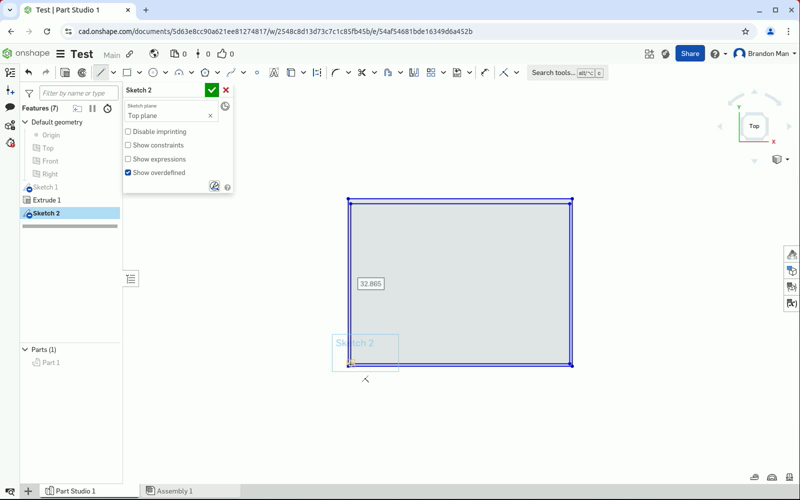
key(esc)
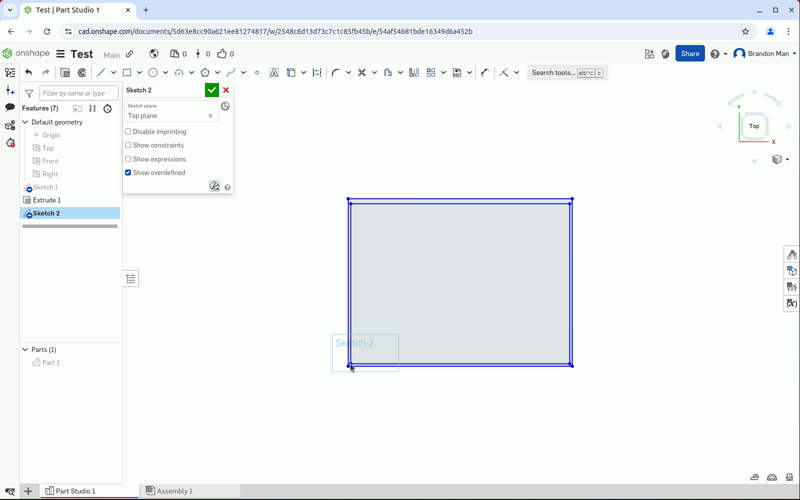
mouse_move(452, 201)
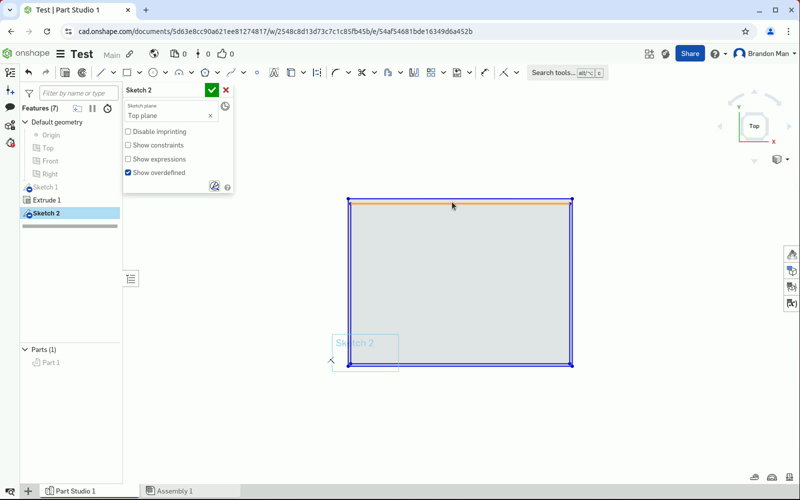
click(452, 201)
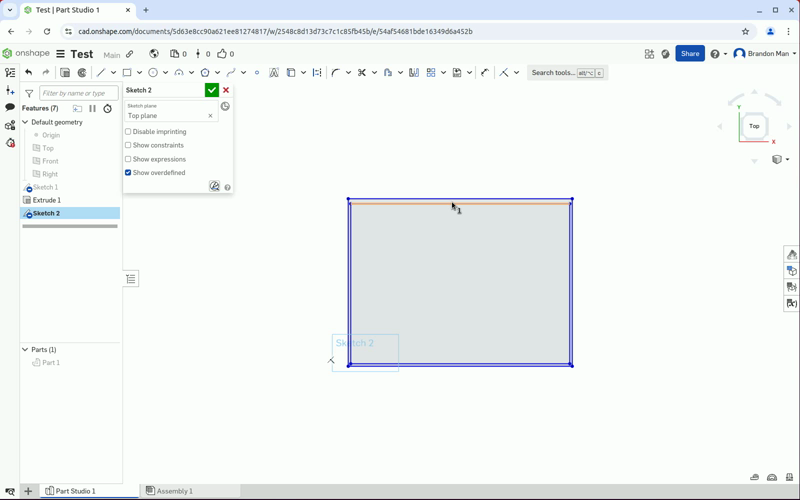
mouse_move(73, 352)
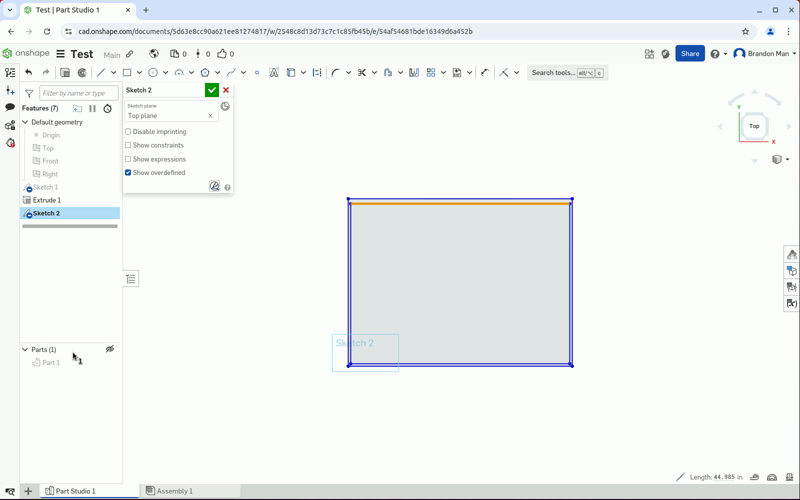
key(shift+y)
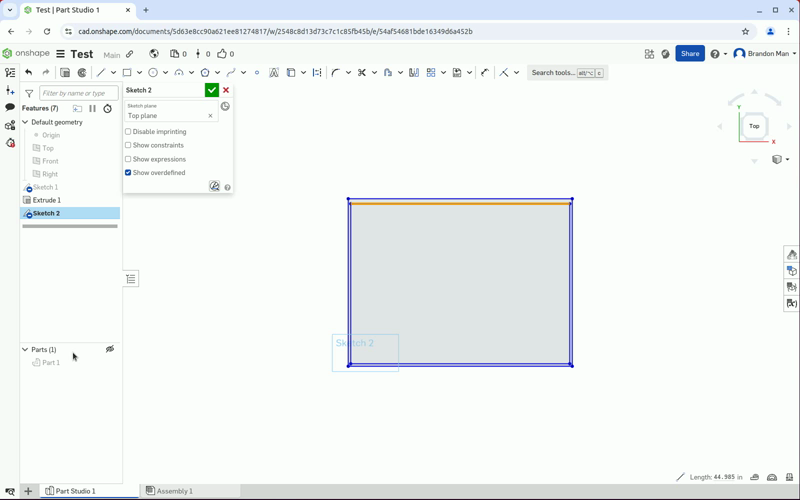
key(shift+e)
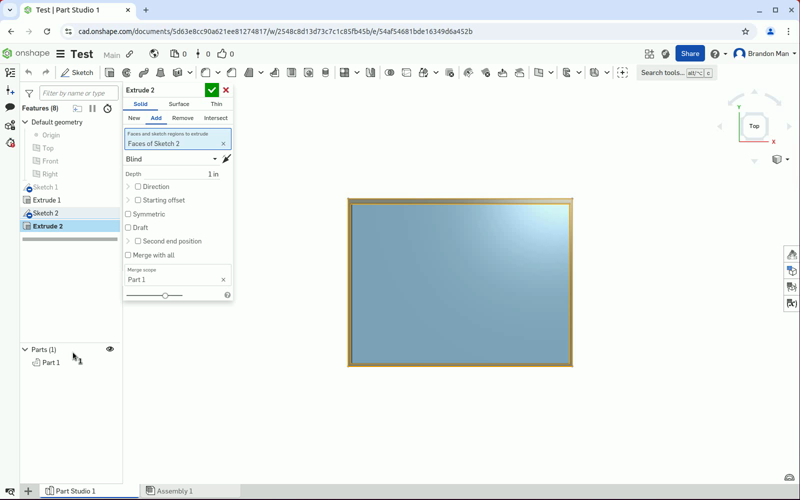
mouse_move(143, 106)
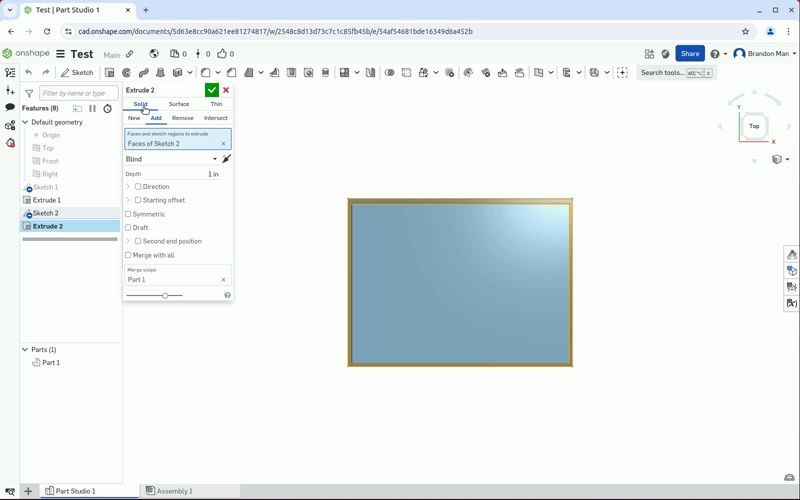
click(143, 106)
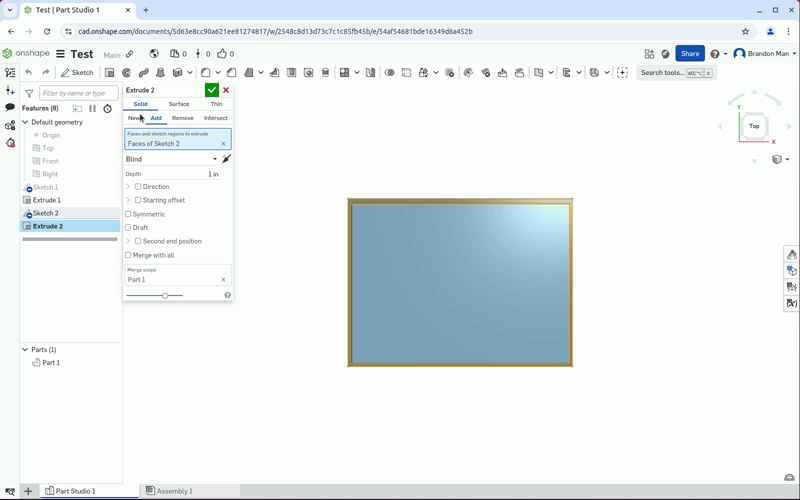
mouse_move(137, 120)
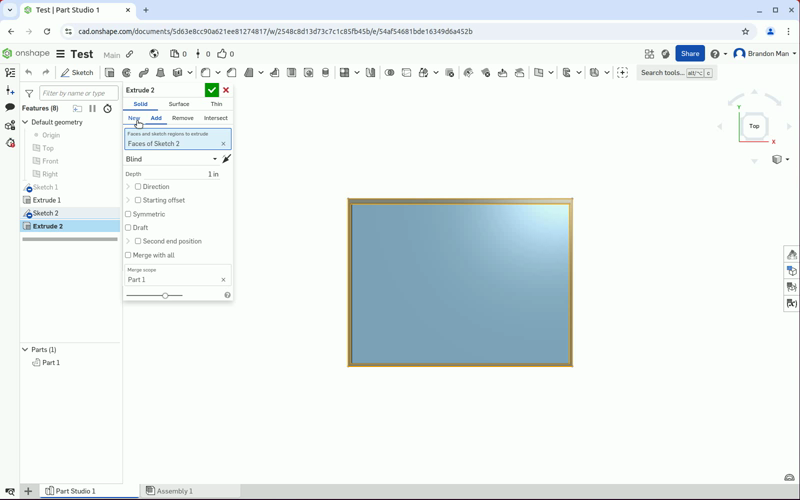
click(137, 120)
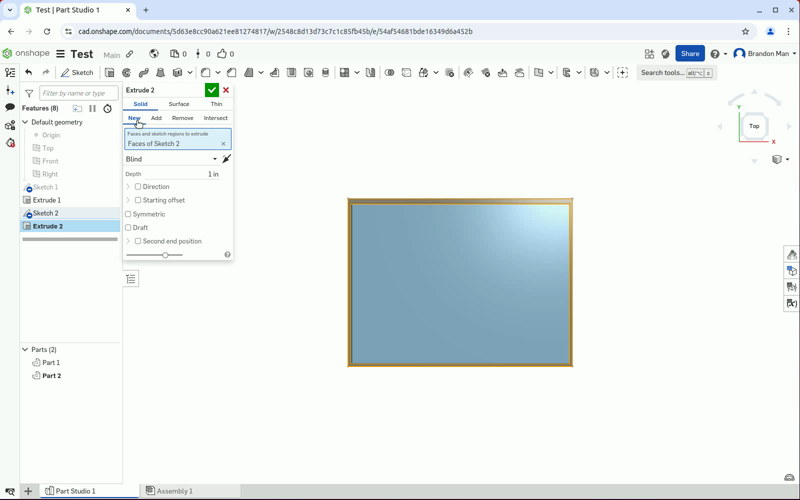
key(tab, 4)
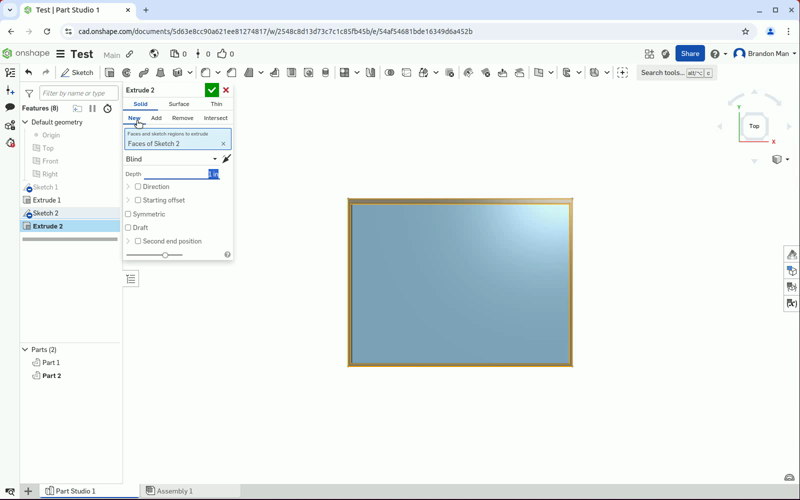
text(3.851)
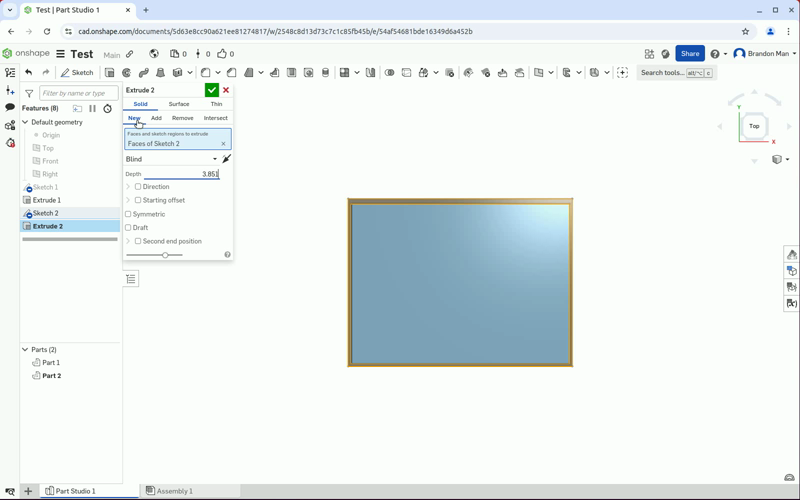
key(enter)
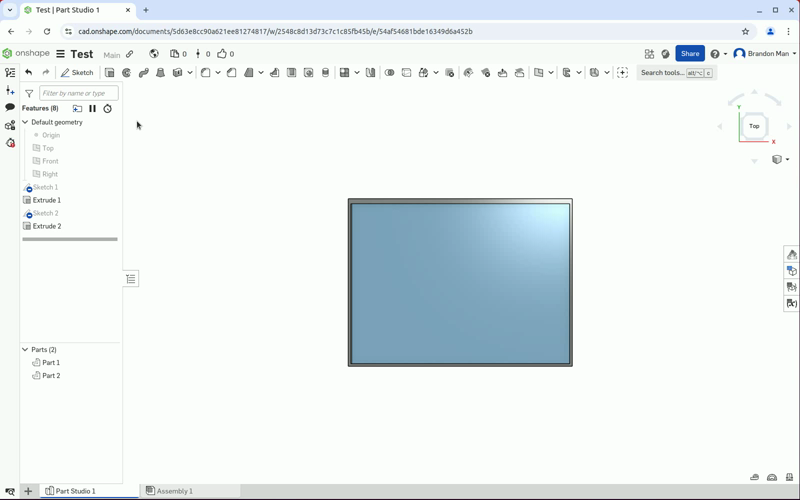
key(shift+h)
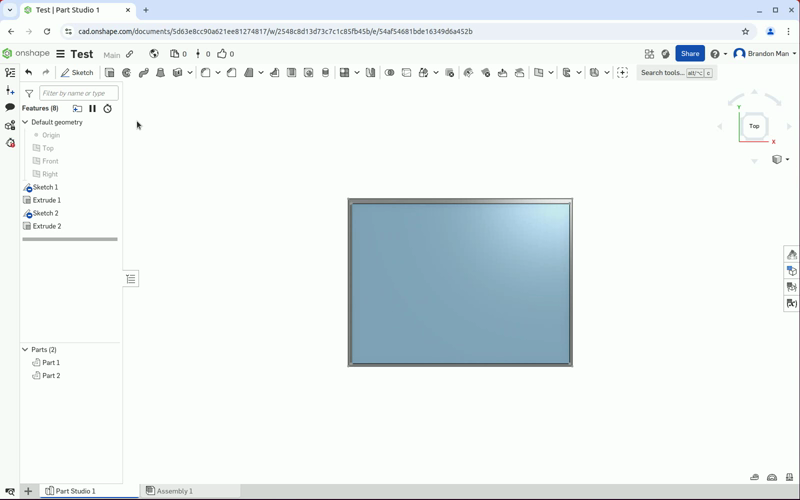
key(shift+h)
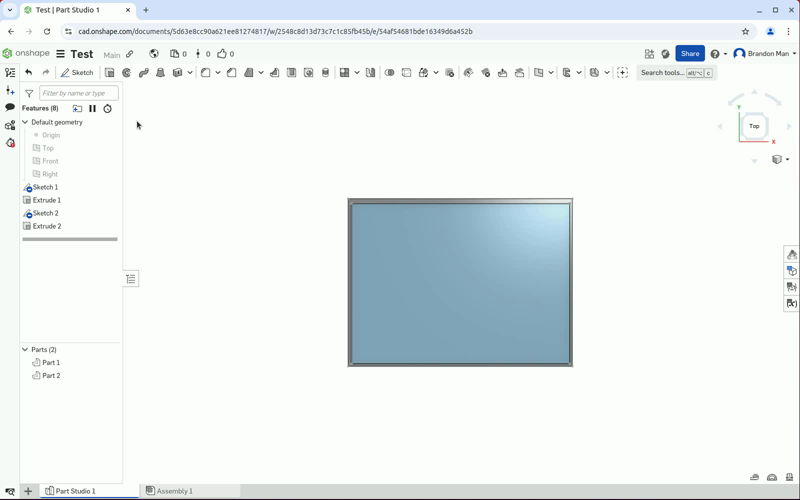
key(shift+7)
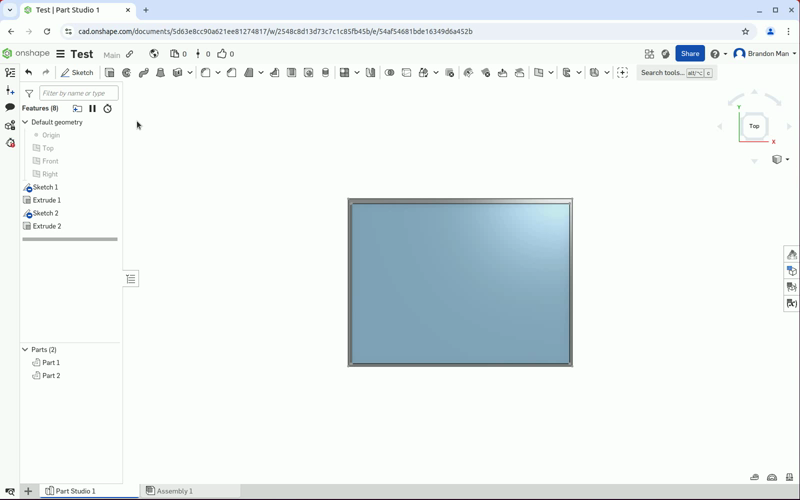
key(up, 3)
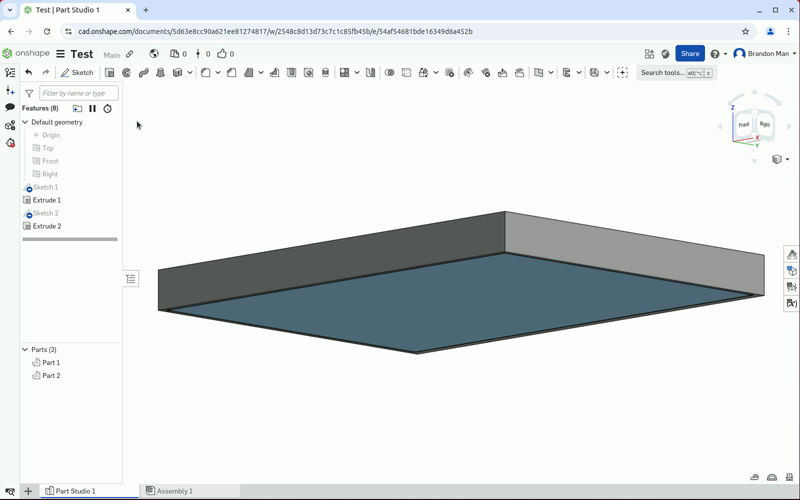
key(left, 3)
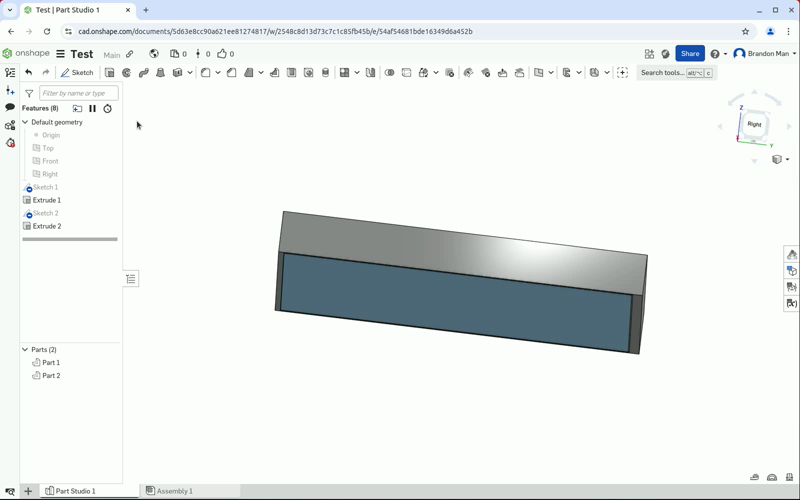
key(right, 3)
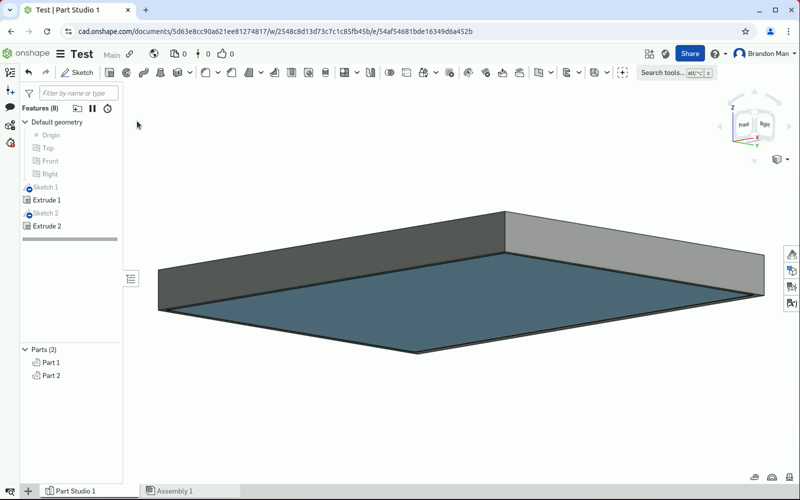
key(down, 3)
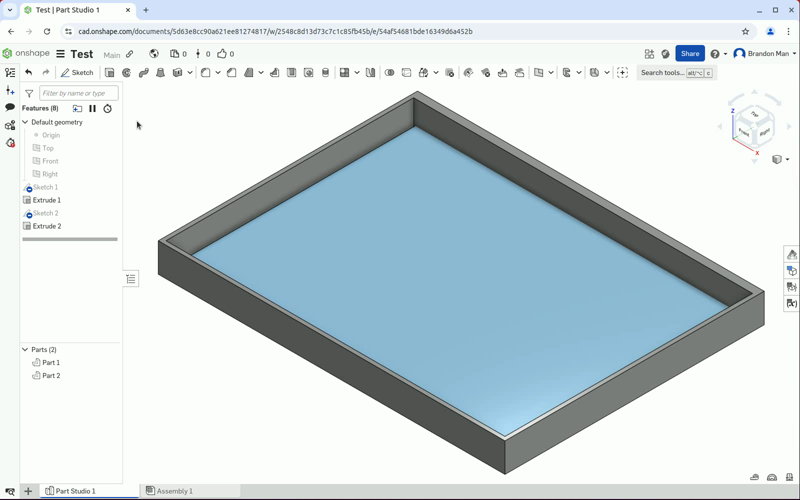
mouse_move(73, 189)
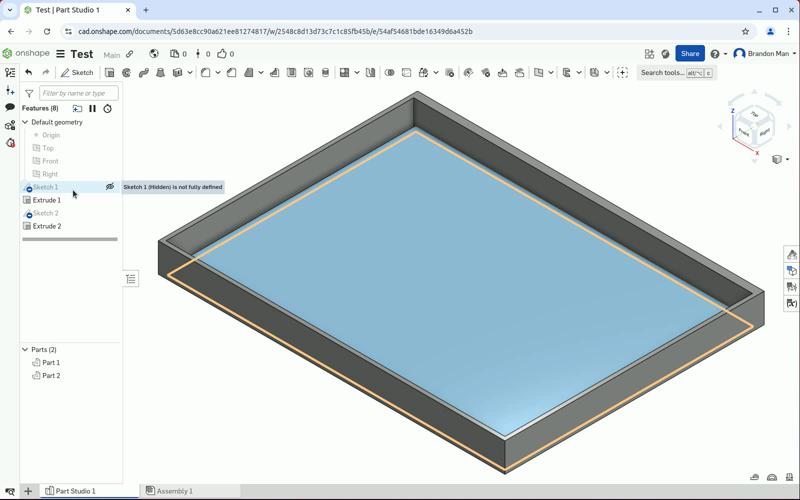
click(73, 189)